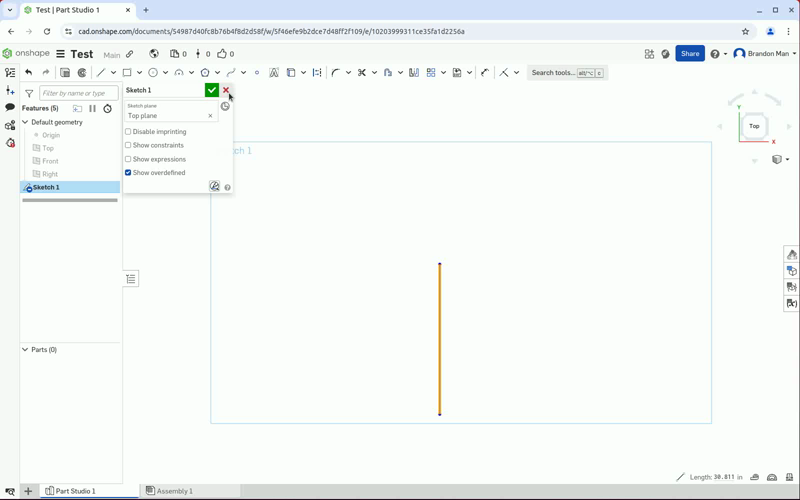
key(shift+h)
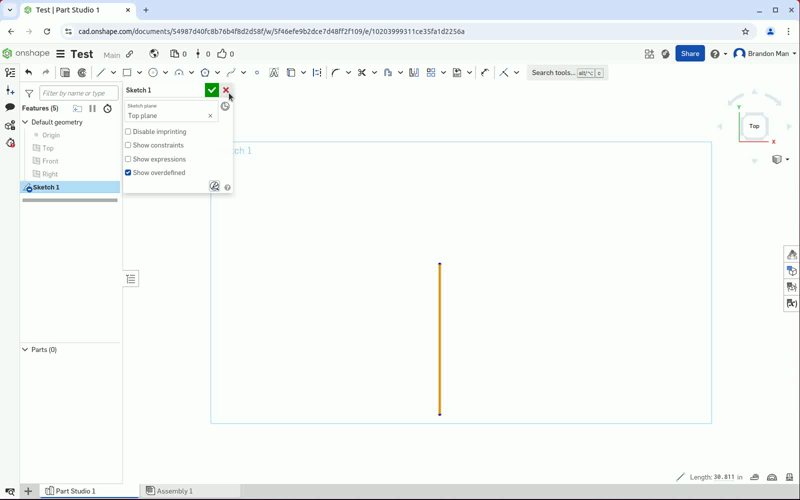
key(shift+s)
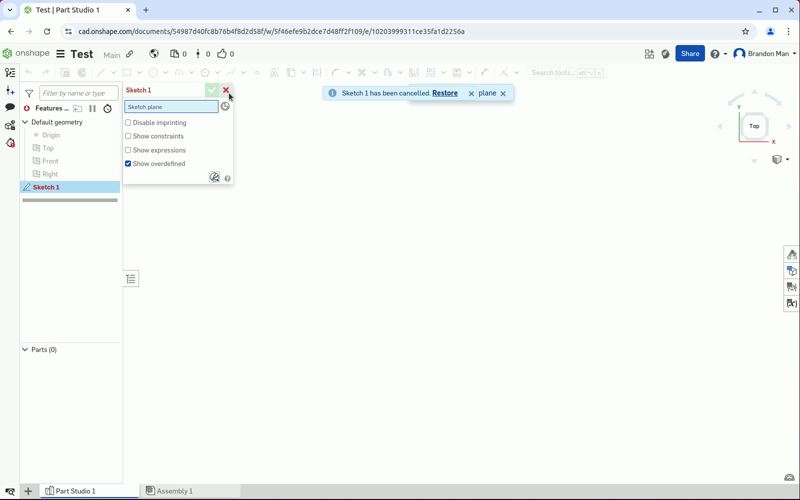
mouse_move(73, 150)
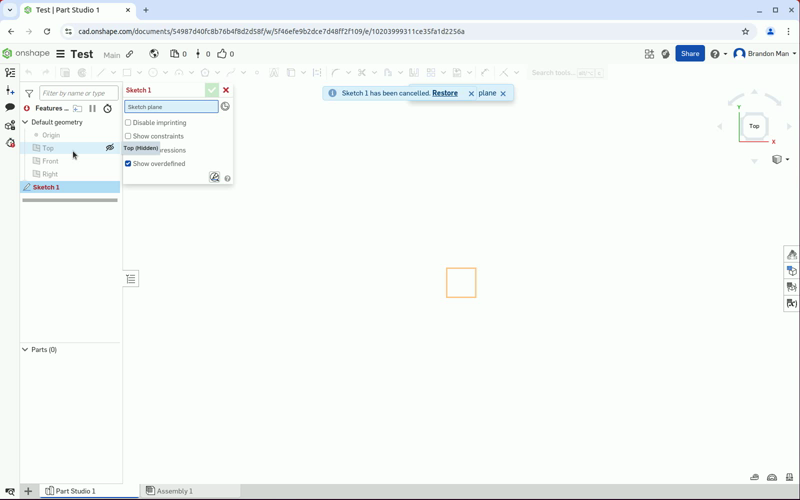
click(73, 150)
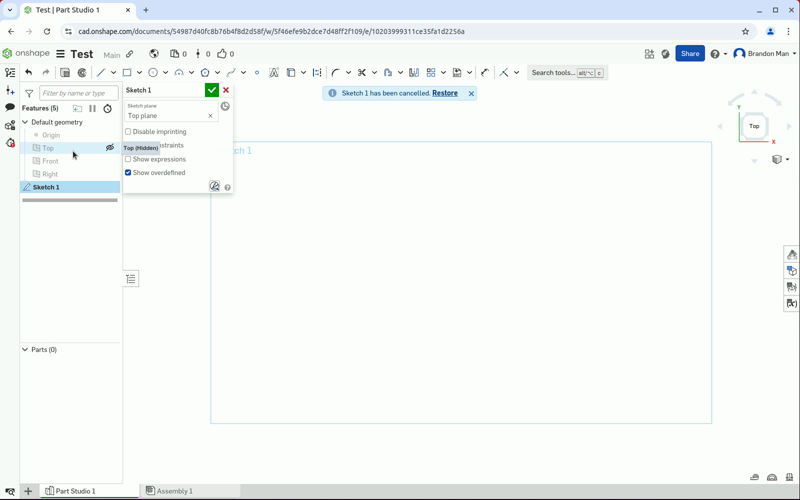
mouse_move(73, 352)
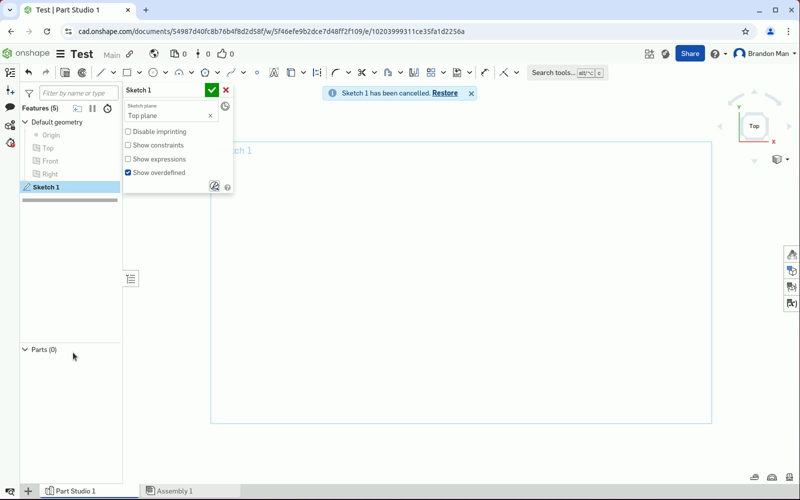
key(y)
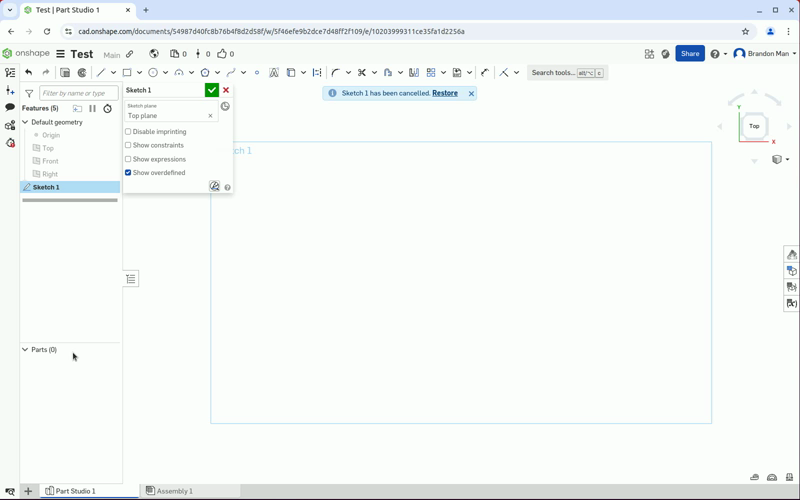
key(c)
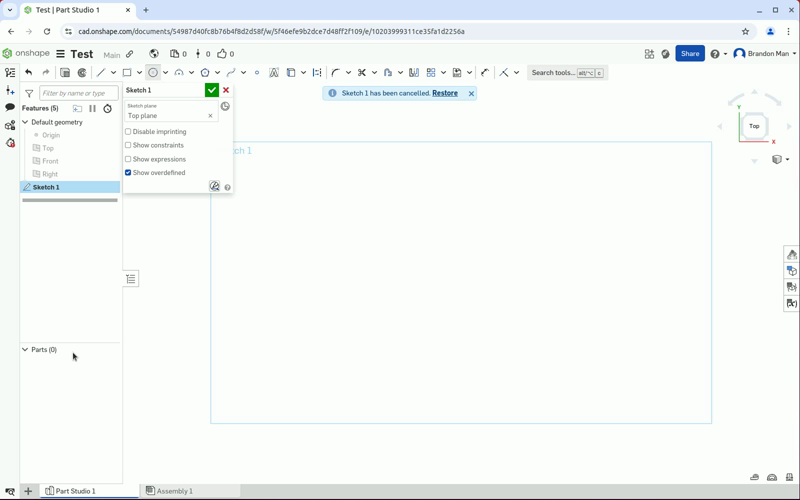
key_down(shift)
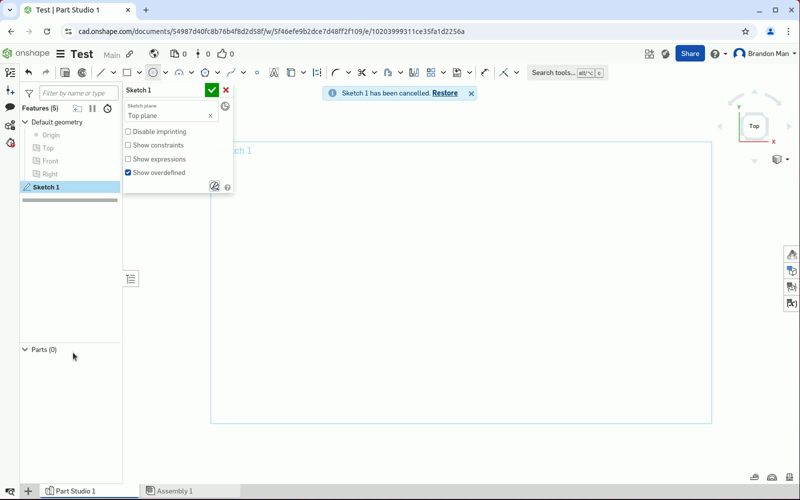
mouse_move(460, 282)
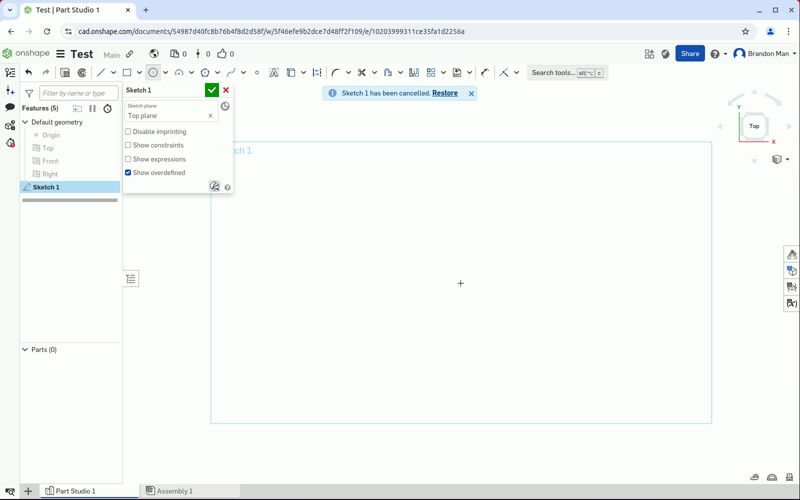
click(460, 282)
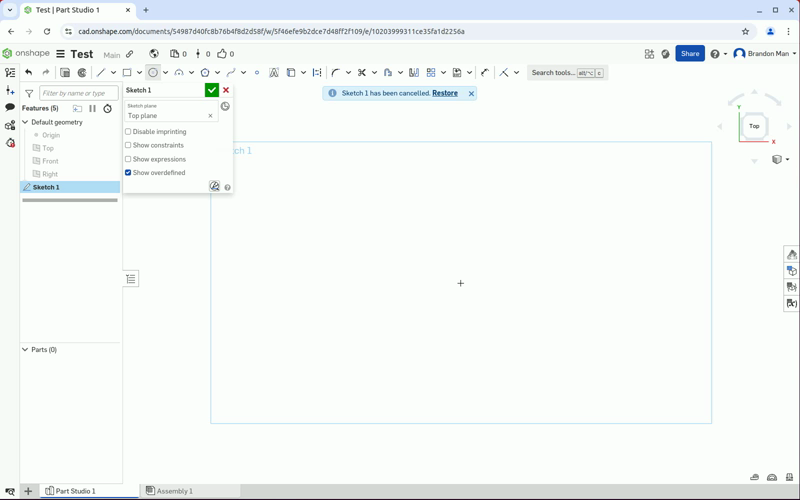
key_up(shift)
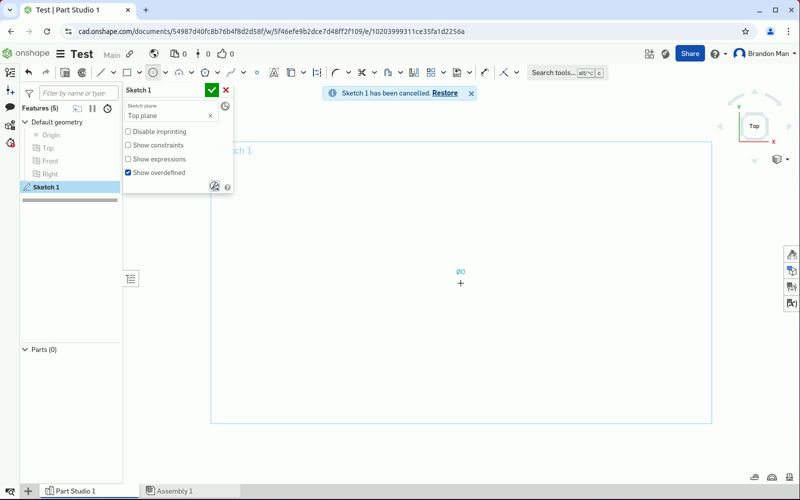
mouse_move(480, 282)
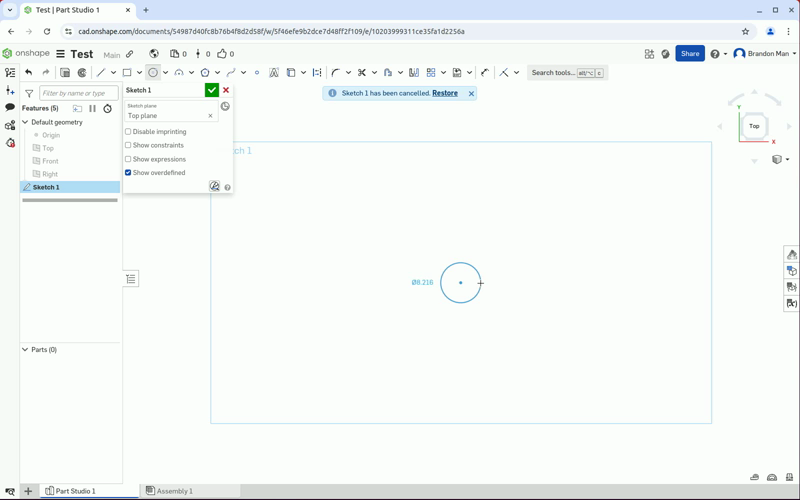
click(480, 282)
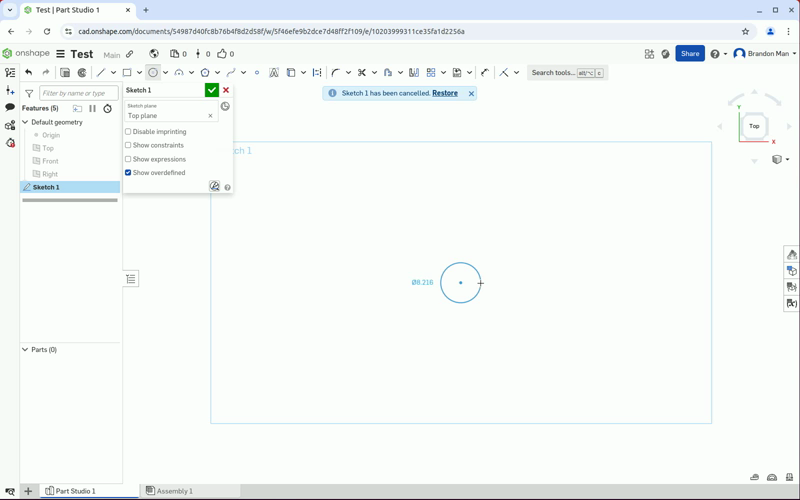
key(esc)
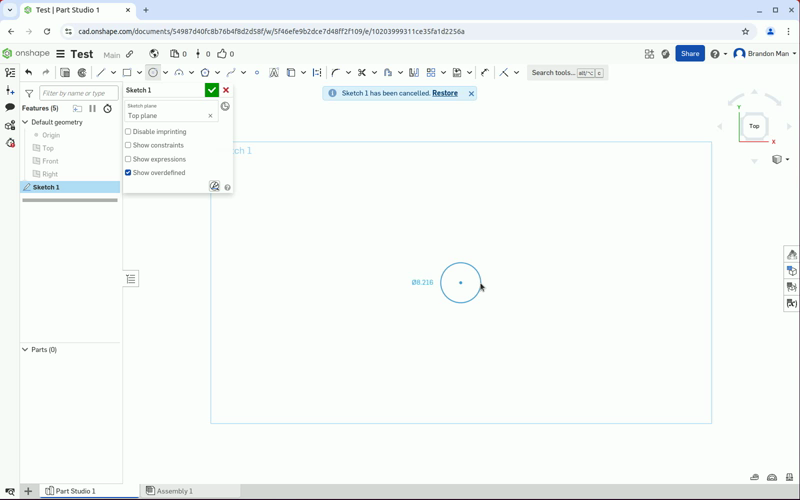
key(c)
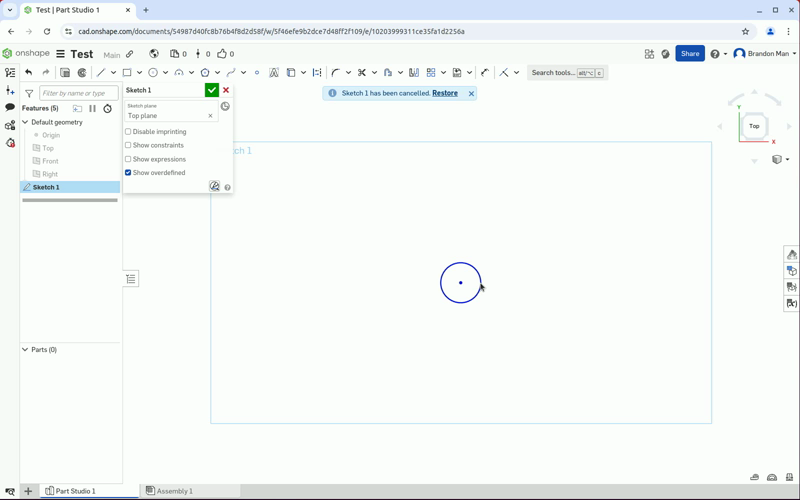
key_down(shift)
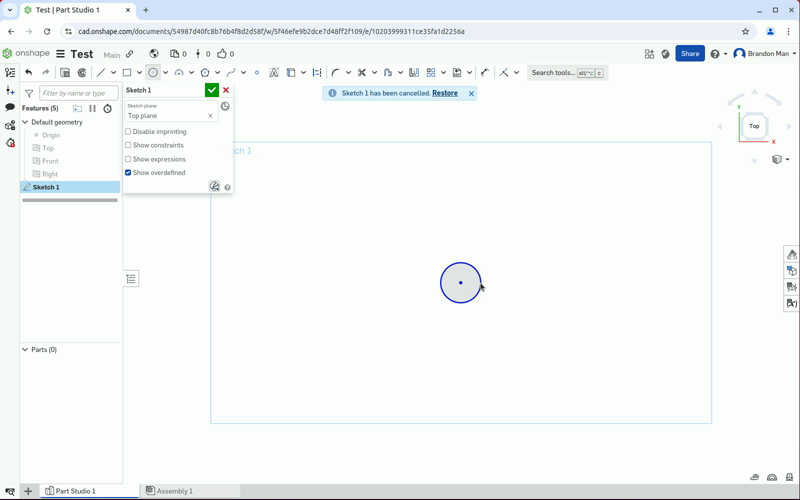
mouse_move(460, 282)
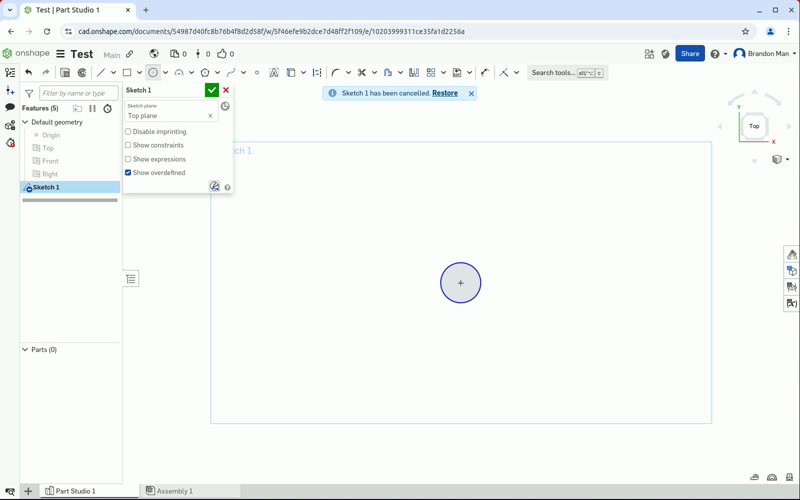
click(460, 282)
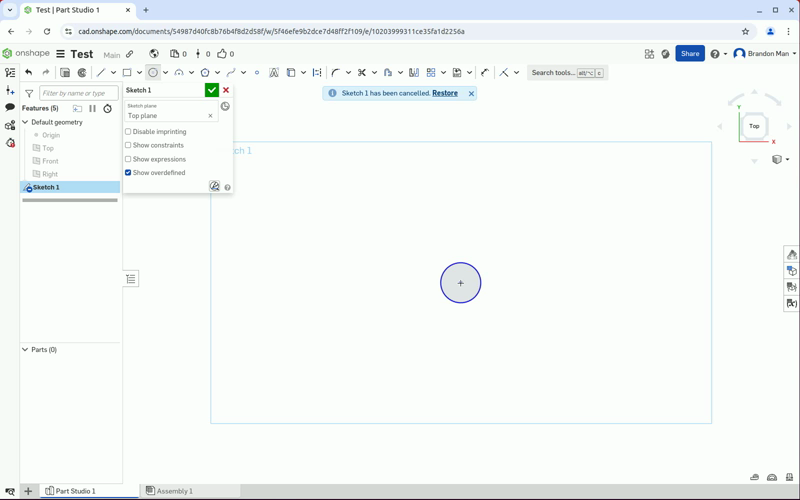
key_up(shift)
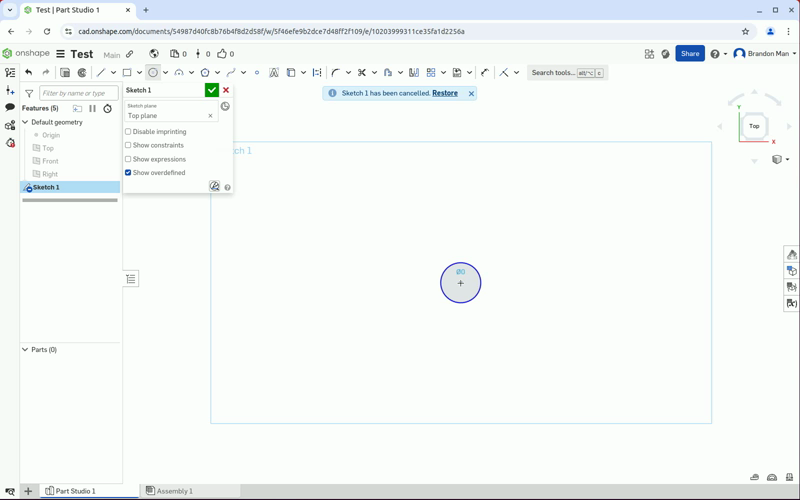
mouse_move(475, 282)
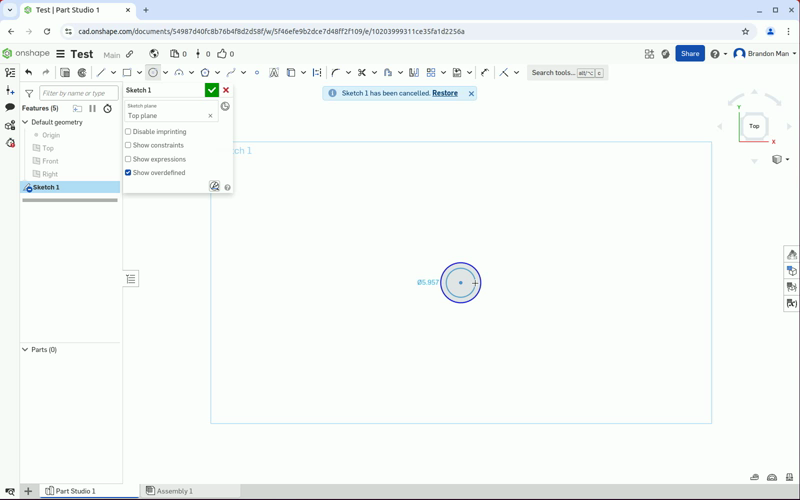
click(475, 282)
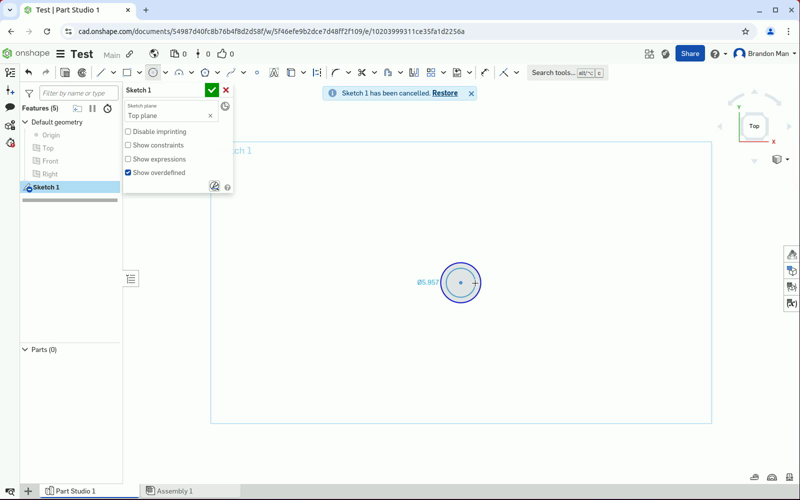
key(esc)
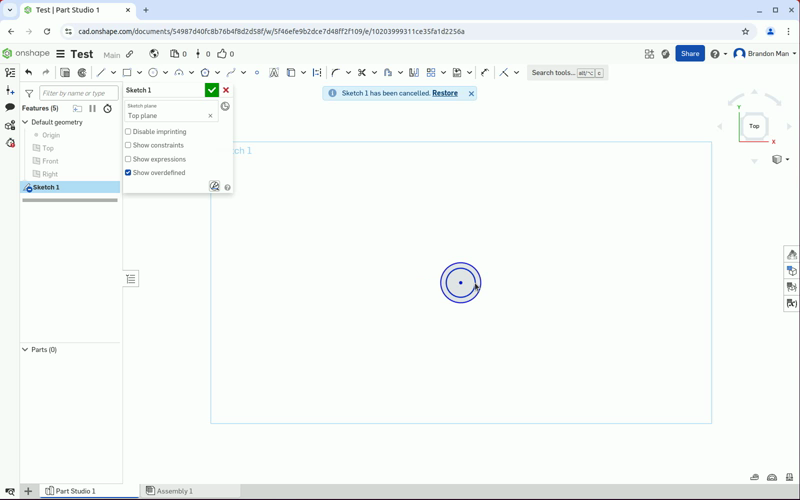
mouse_move(457, 301)
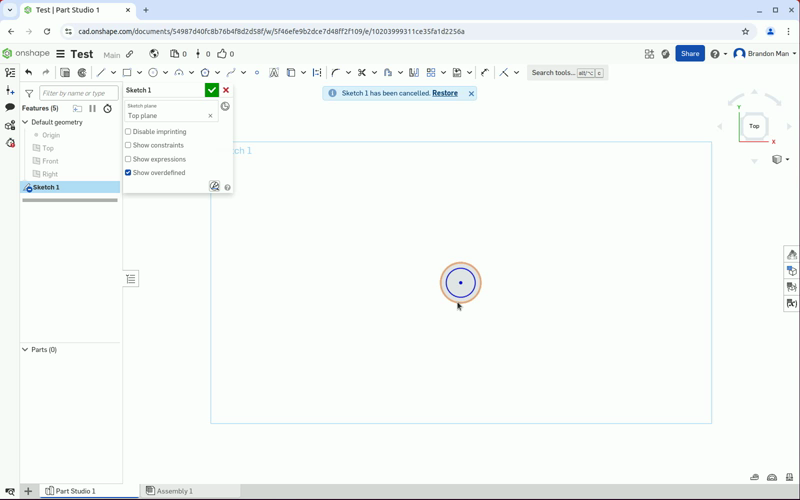
scroll(6)
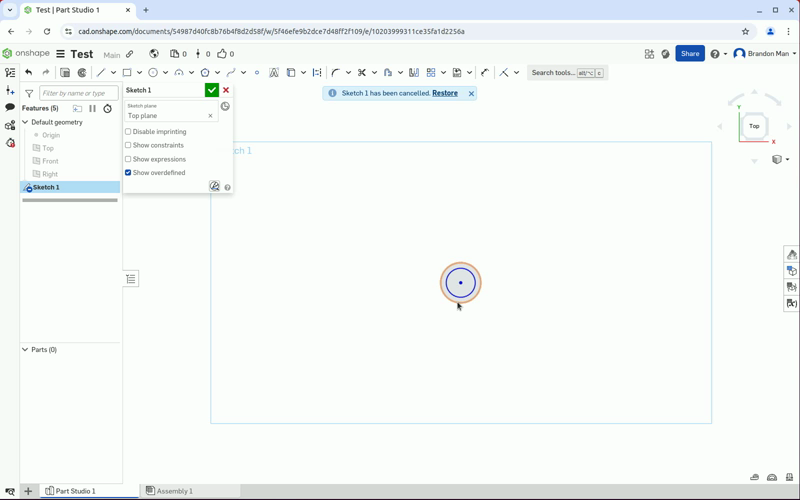
scroll(6)
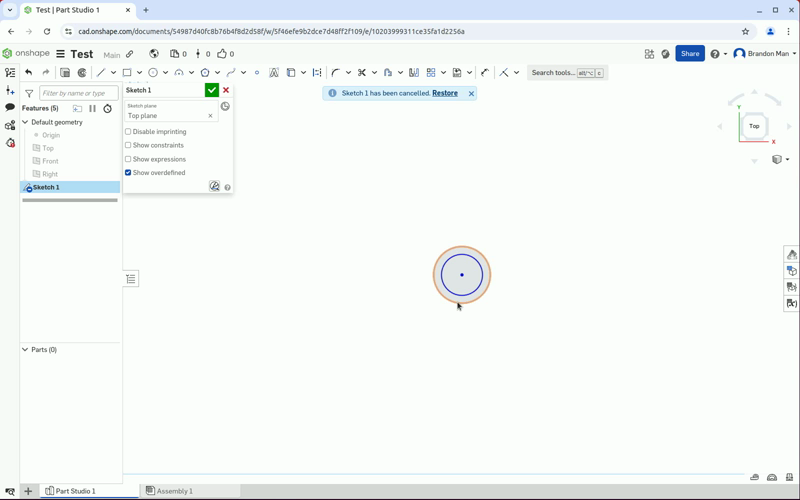
scroll(6)
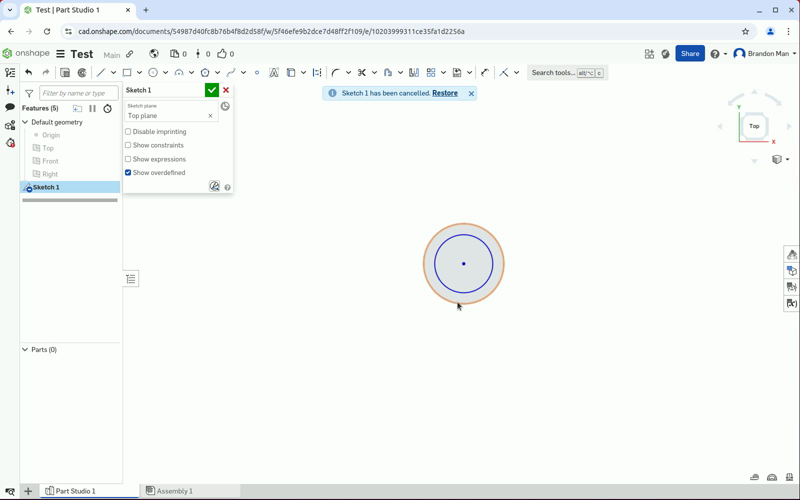
scroll(6)
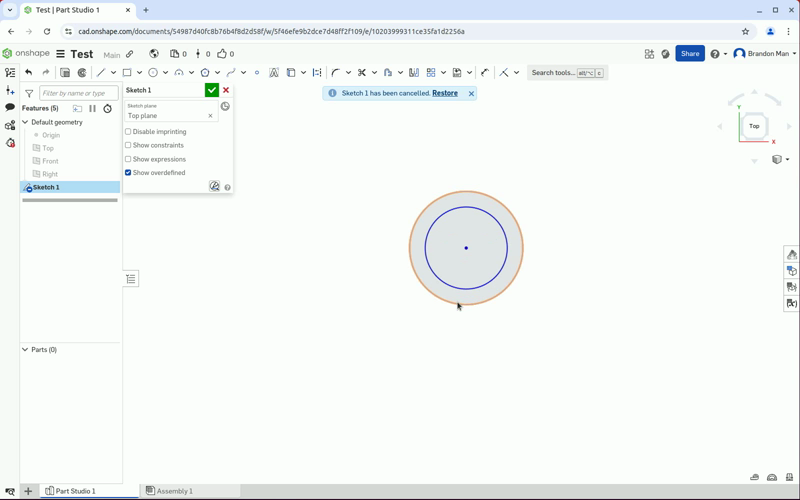
scroll(6)
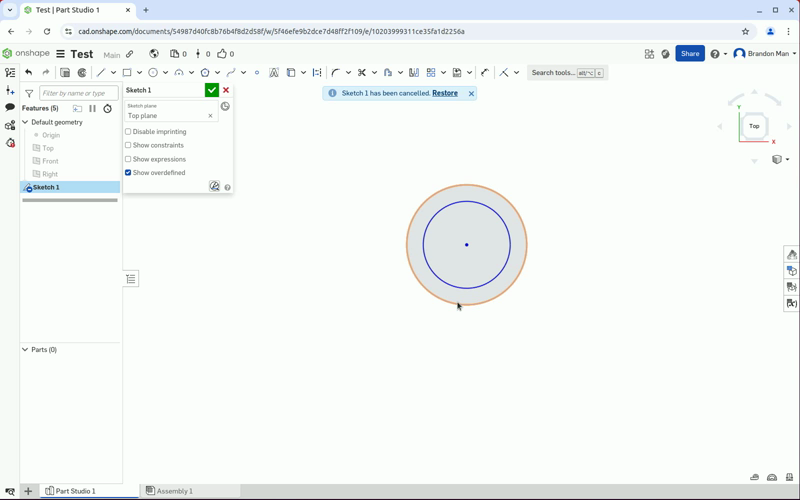
scroll(6)
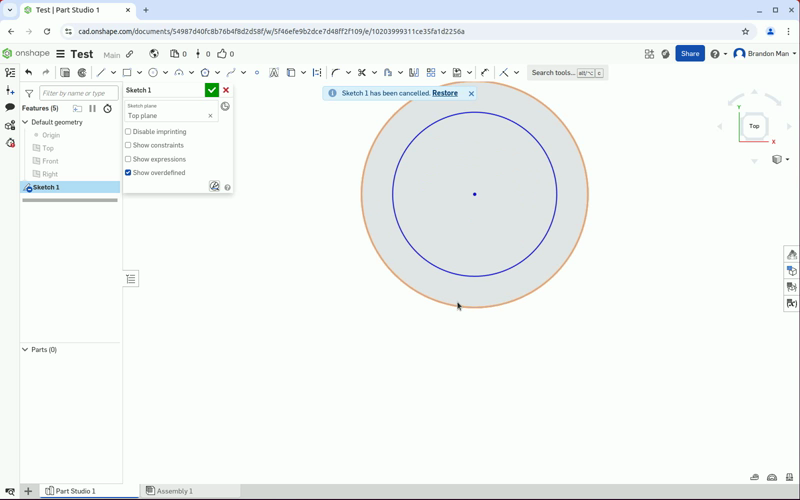
scroll(6)
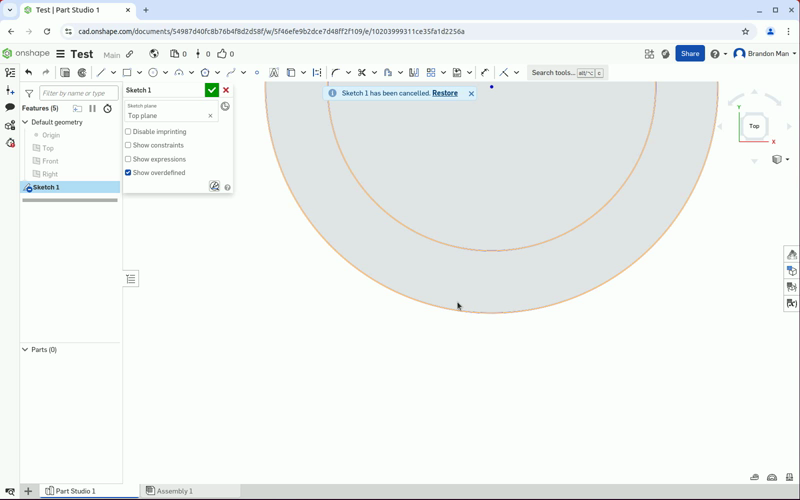
click(457, 301)
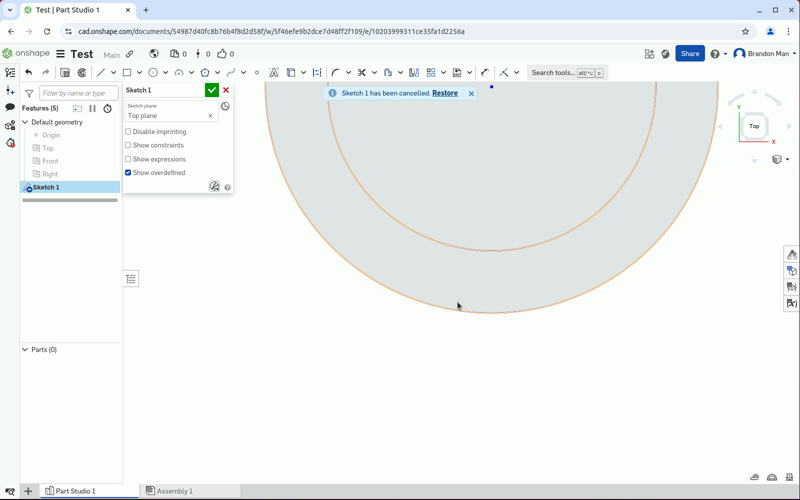
scroll(-6)
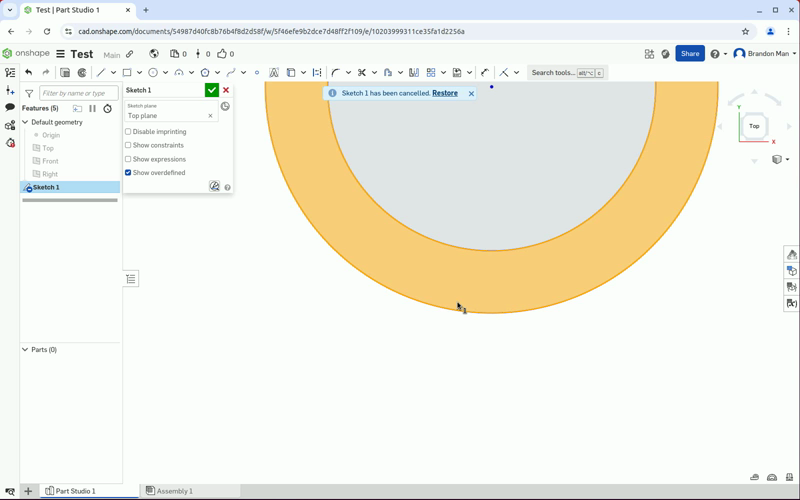
scroll(-6)
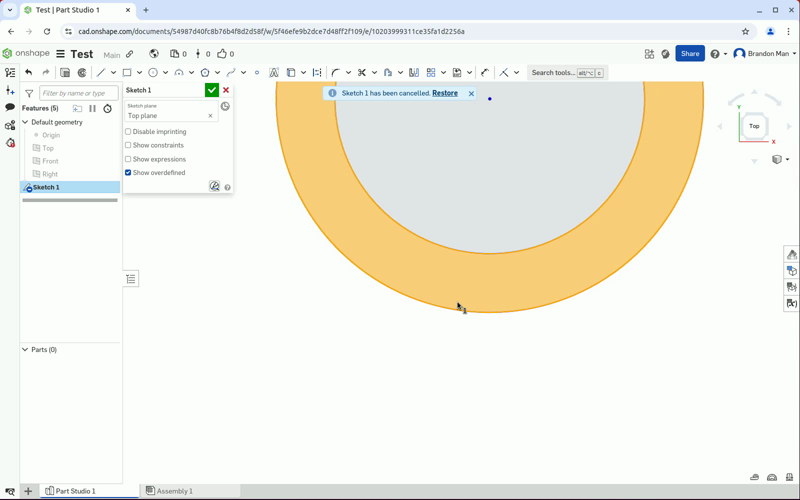
scroll(-6)
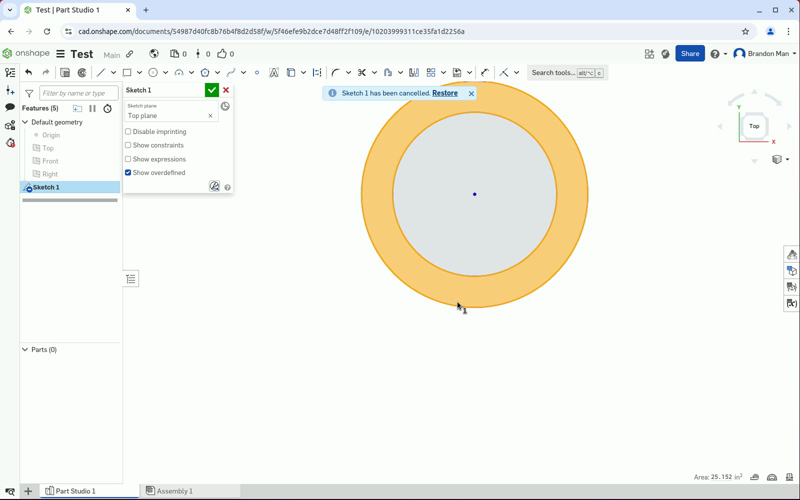
scroll(-6)
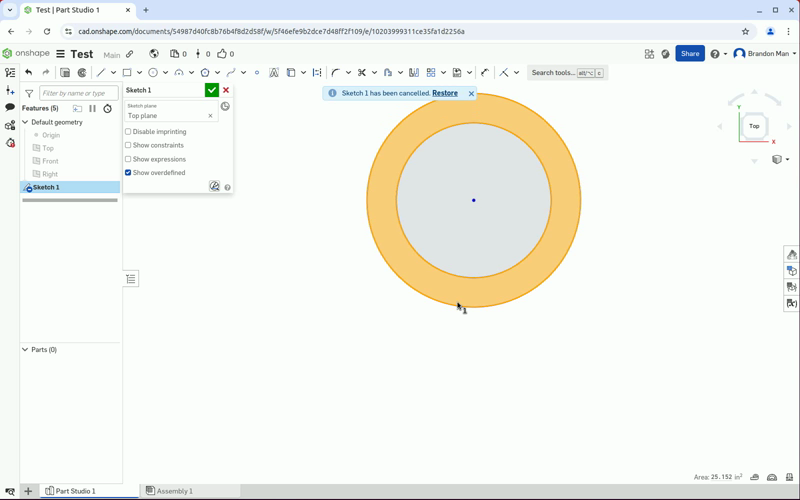
scroll(-6)
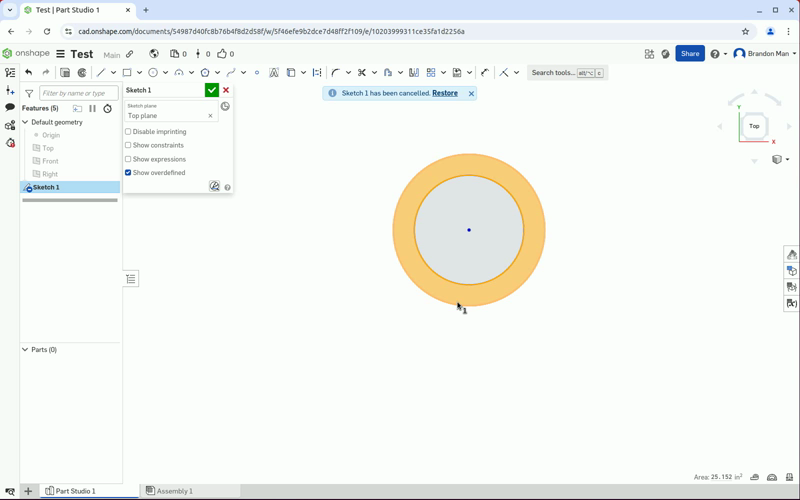
scroll(-6)
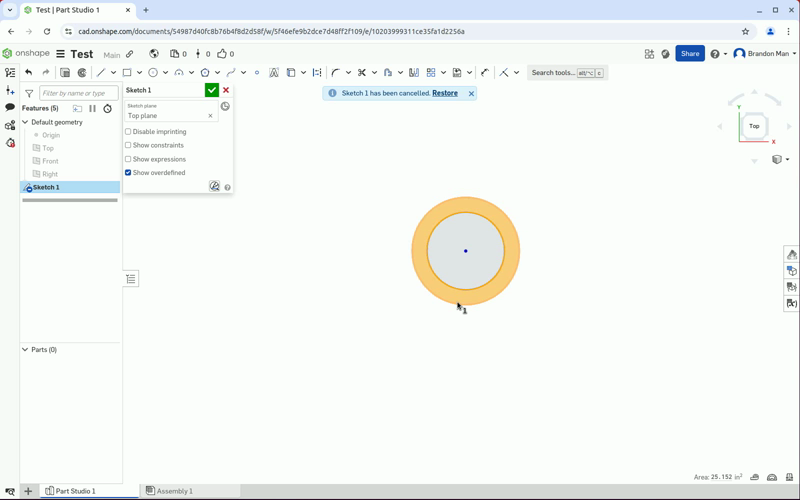
scroll(-6)
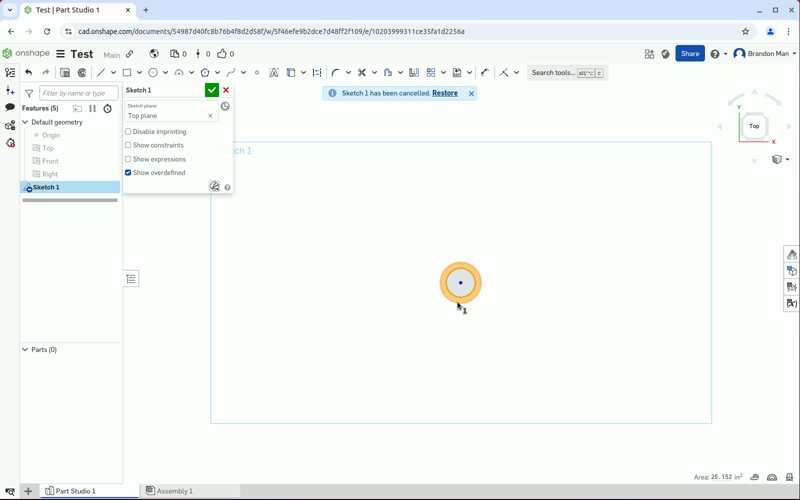
mouse_move(73, 352)
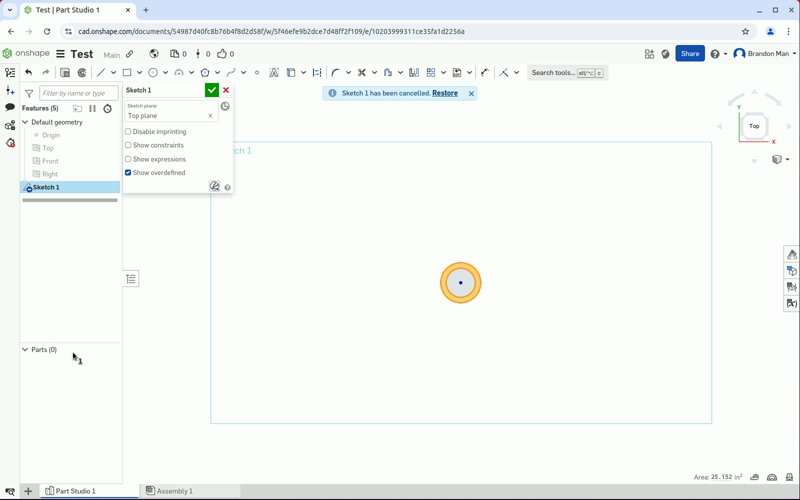
key(shift+y)
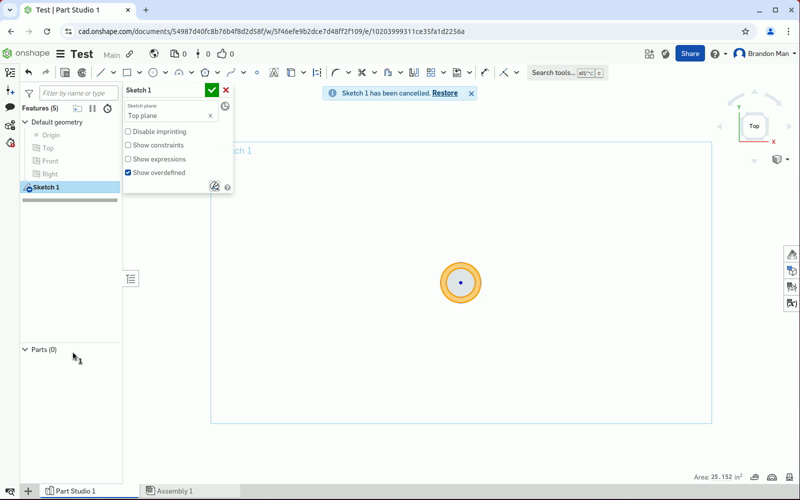
key(shift+e)
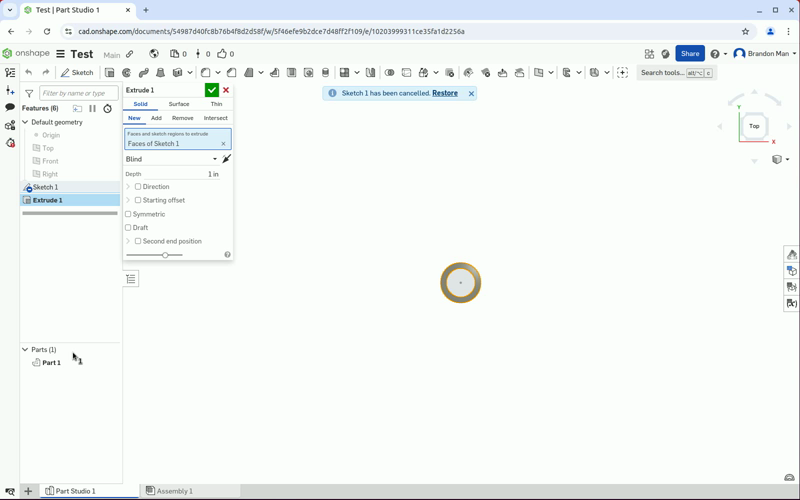
mouse_move(143, 106)
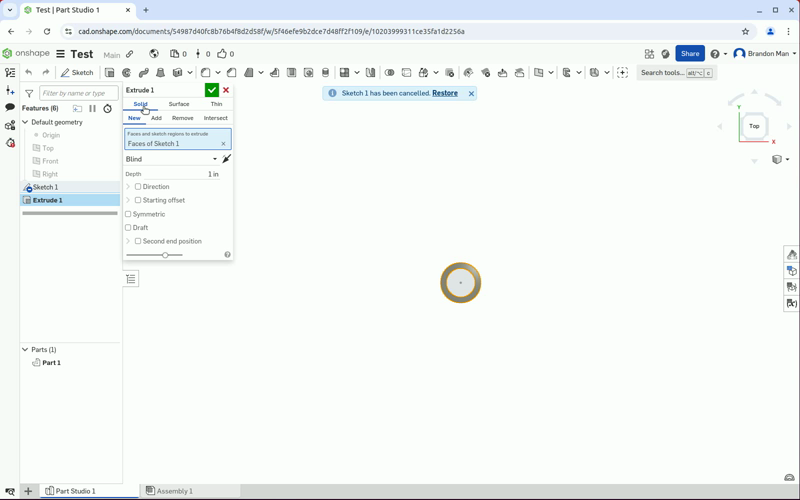
click(143, 106)
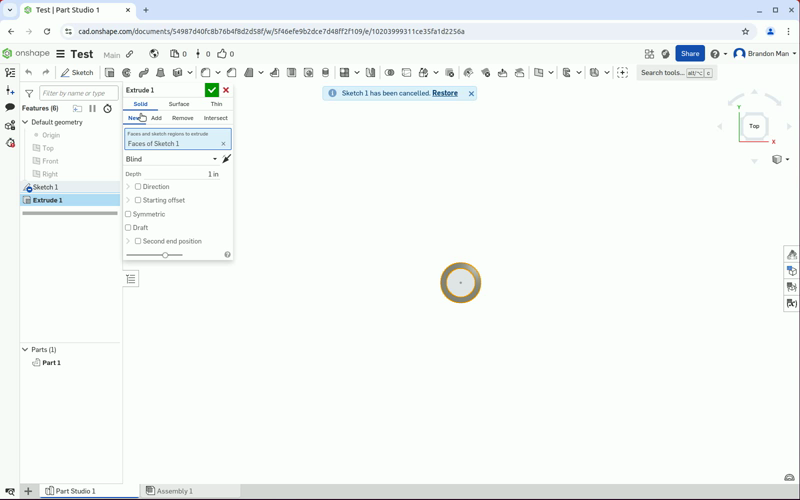
mouse_move(137, 120)
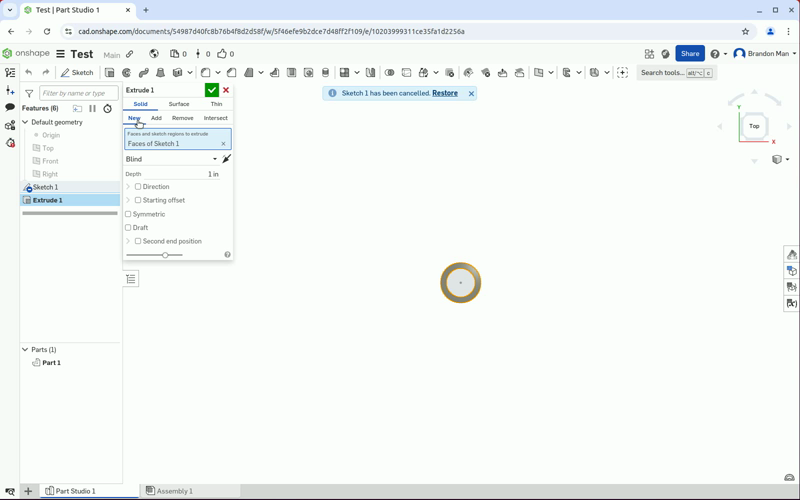
click(137, 120)
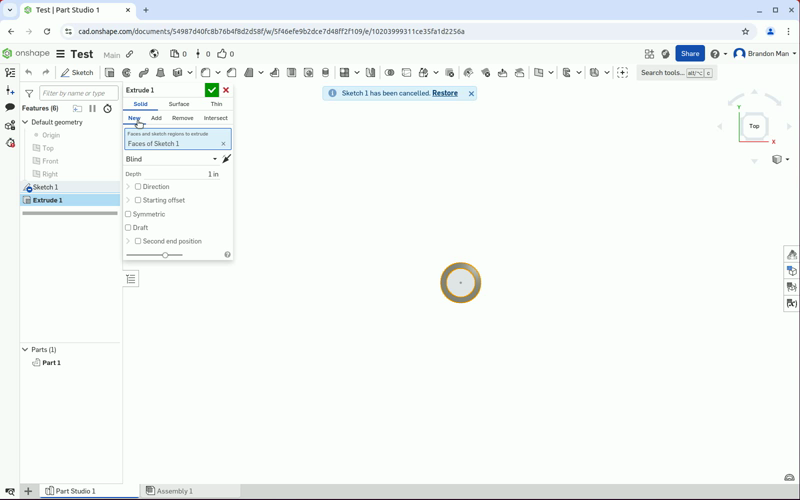
key(tab, 4)
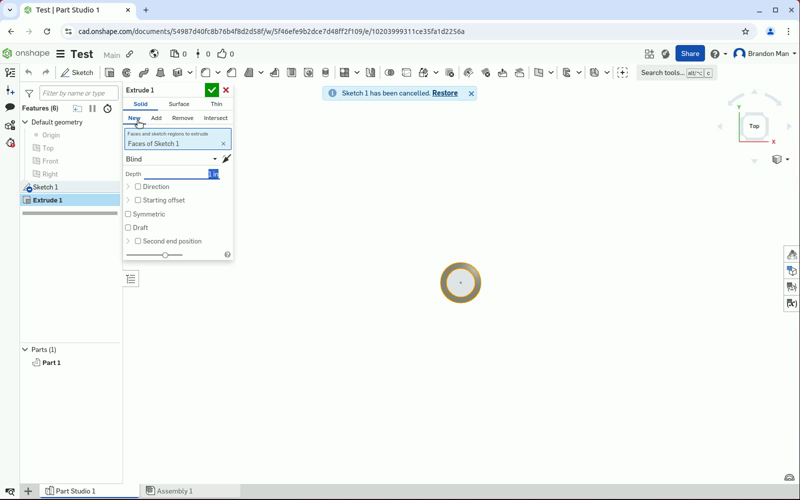
text(20.942)
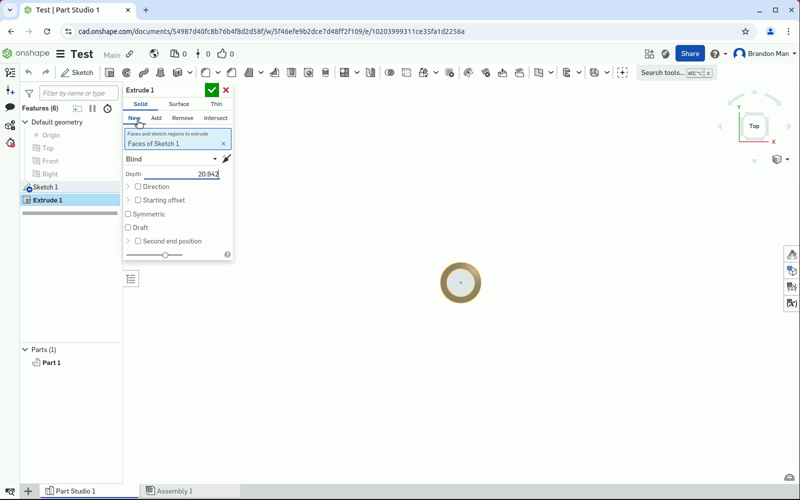
key(enter)
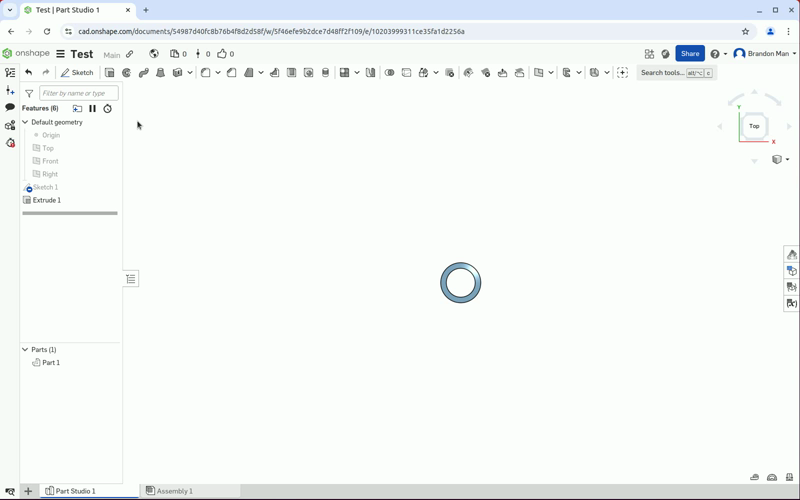
key(shift+h)
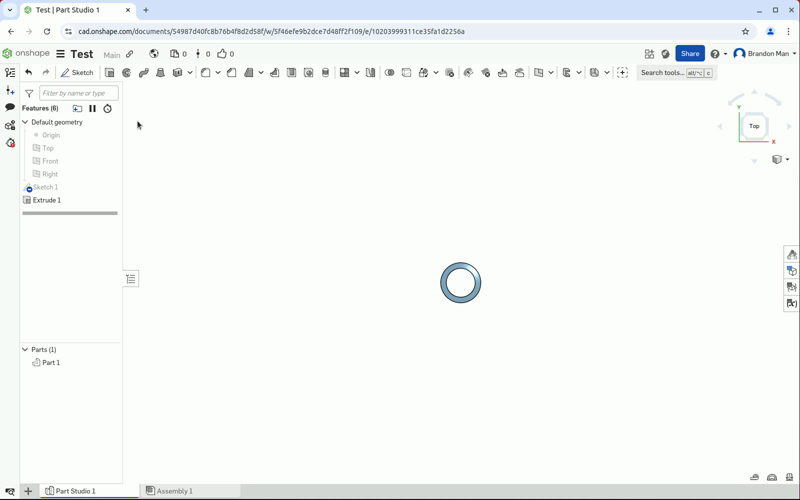
key(shift+h)
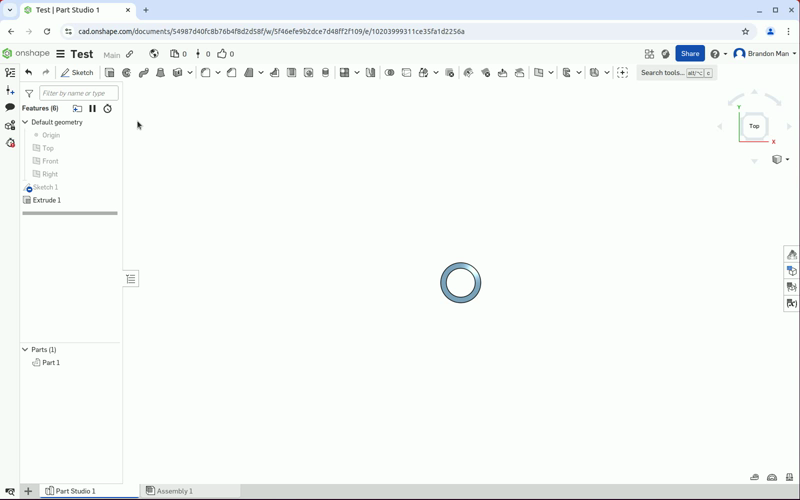
mouse_move(73, 189)
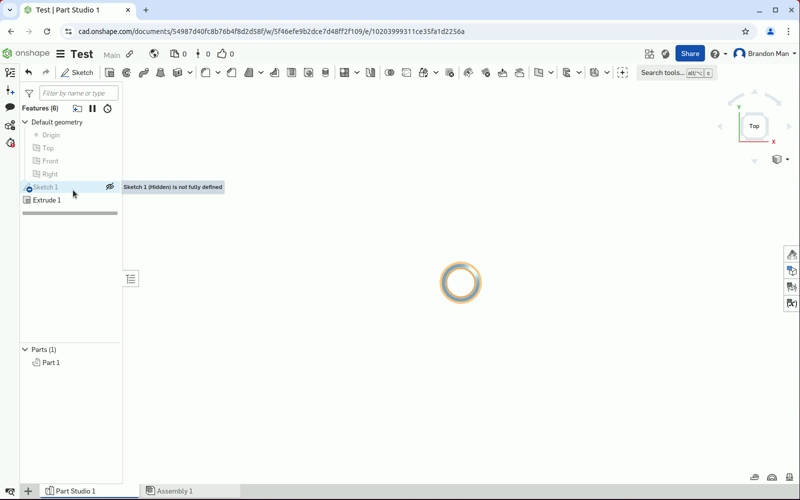
click(73, 189)
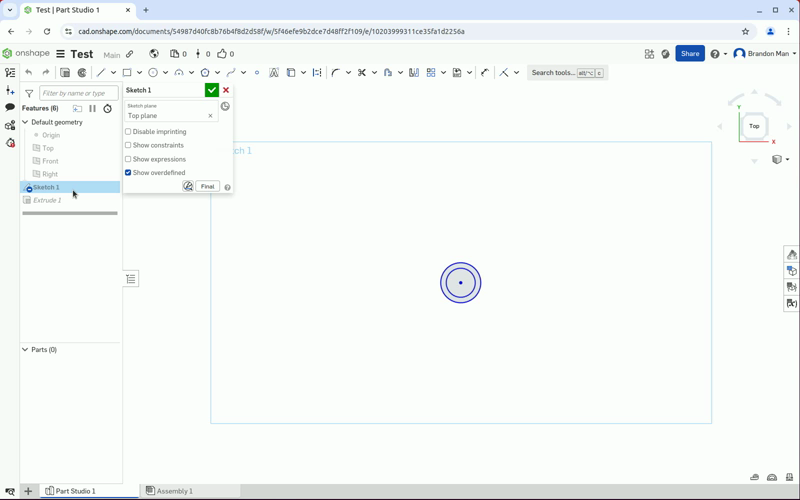
mouse_move(229, 92)
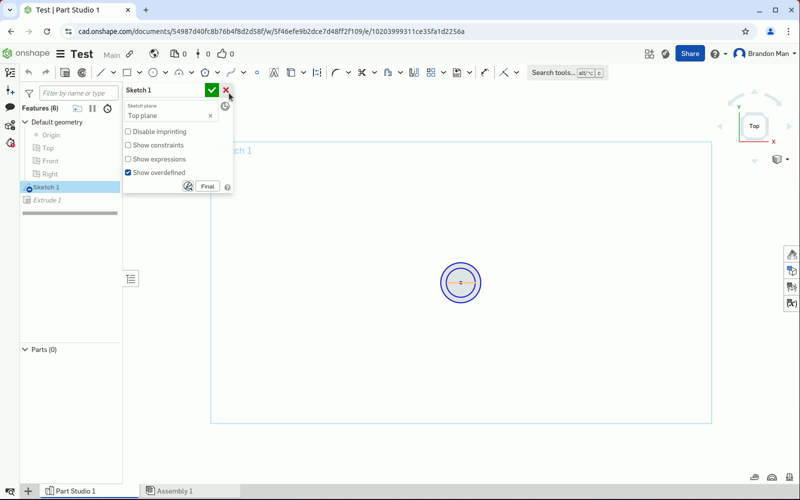
click(229, 92)
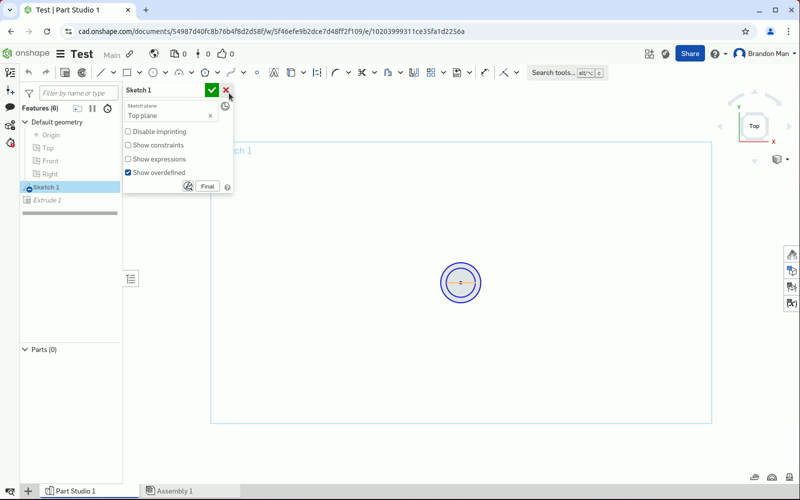
key(shift+s)
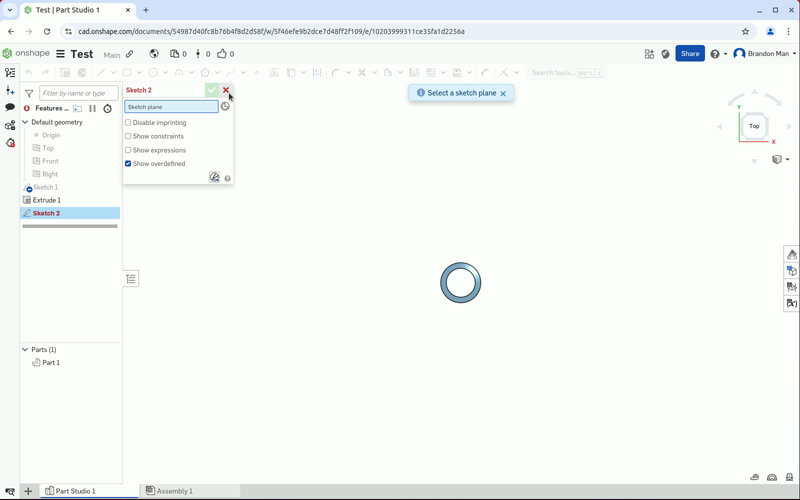
mouse_move(73, 150)
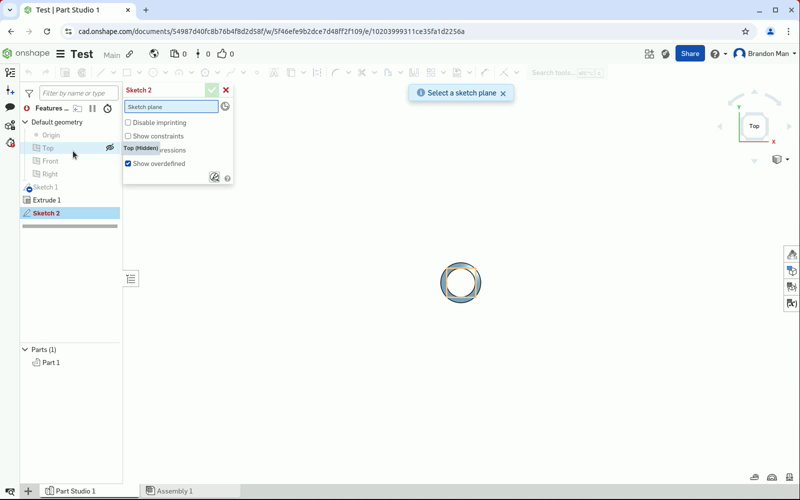
click(73, 150)
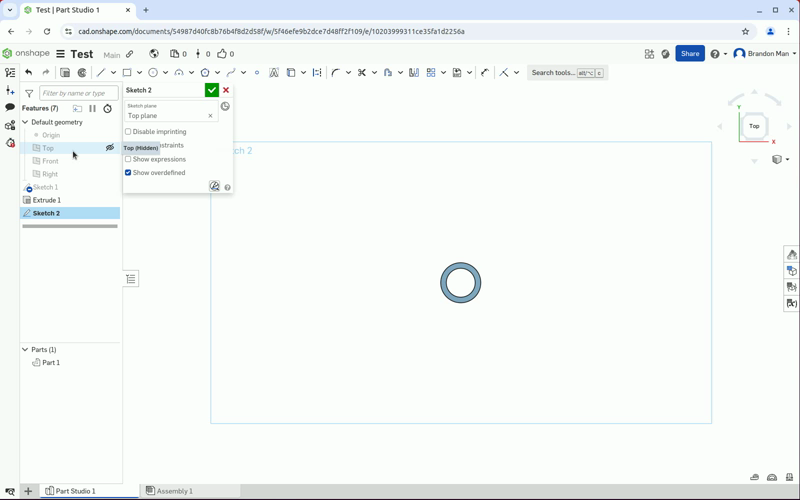
mouse_move(73, 352)
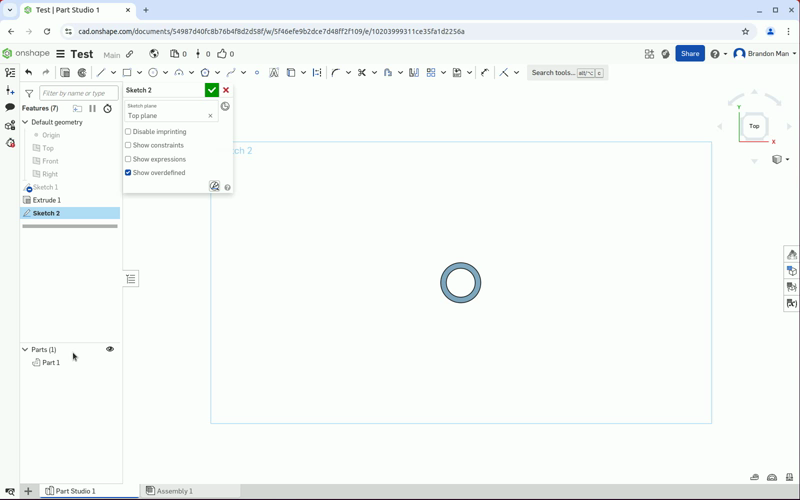
key(y)
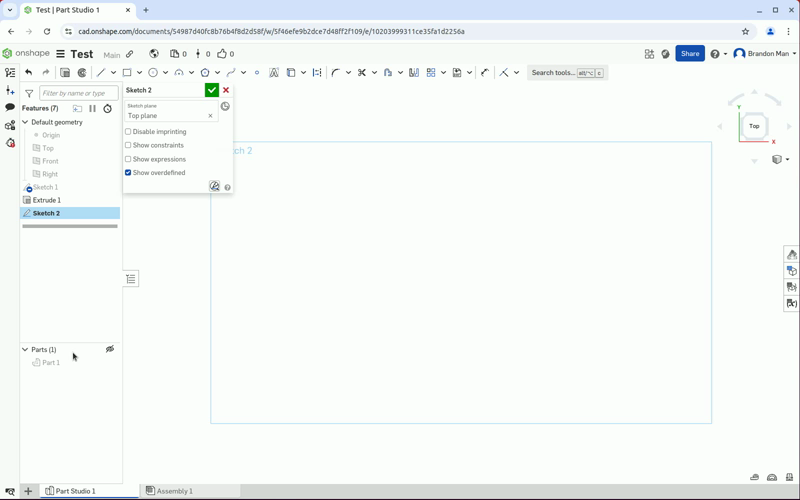
key(c)
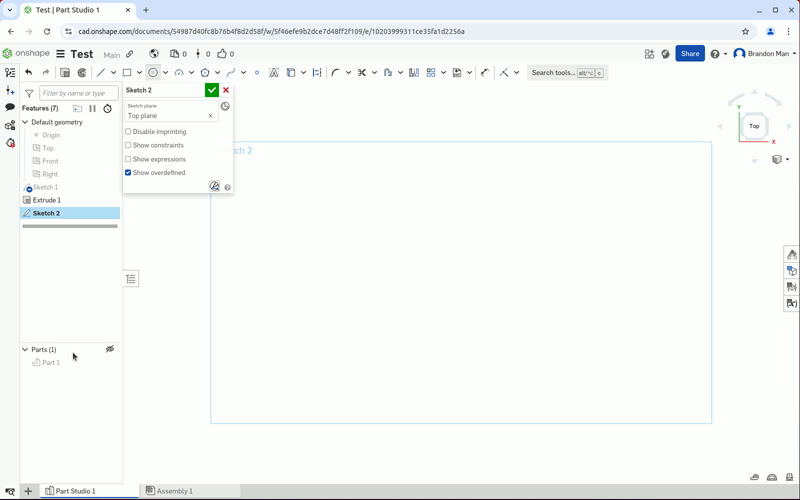
key_down(shift)
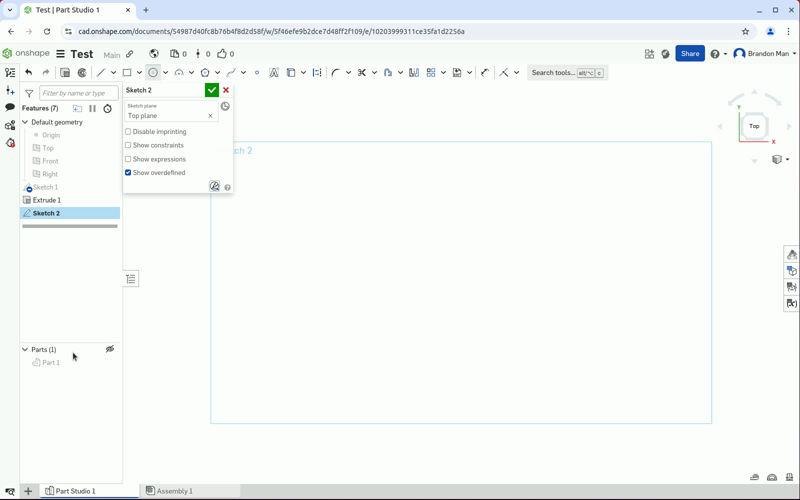
mouse_move(460, 282)
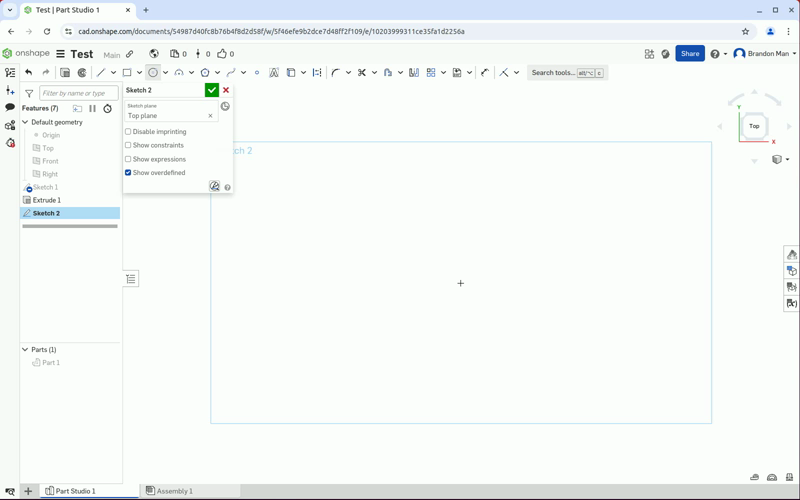
click(460, 282)
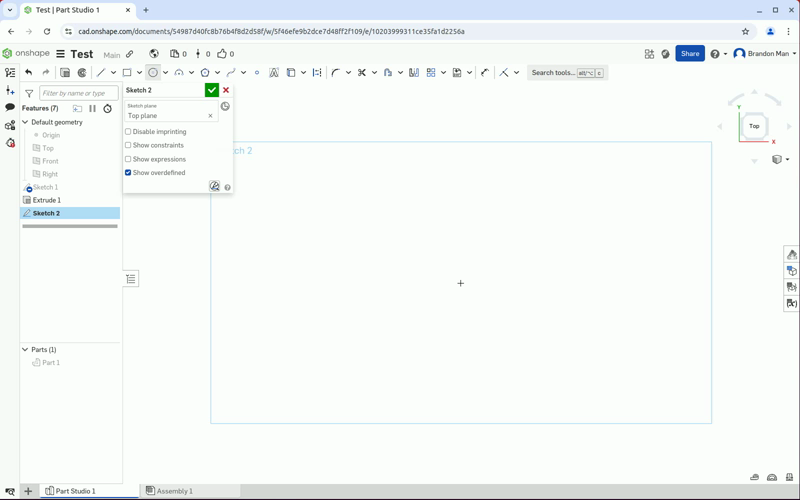
key_up(shift)
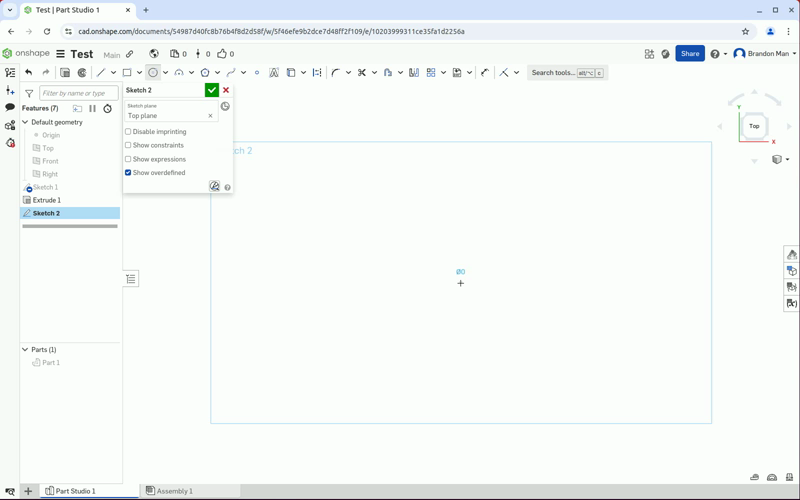
mouse_move(480, 282)
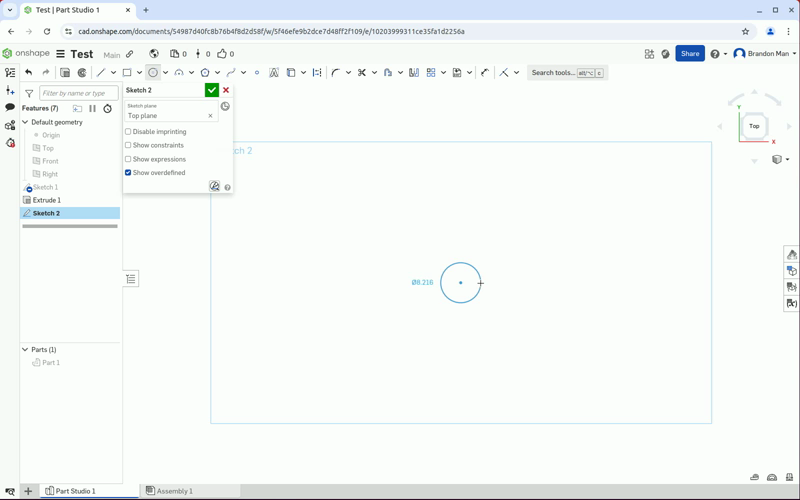
click(480, 282)
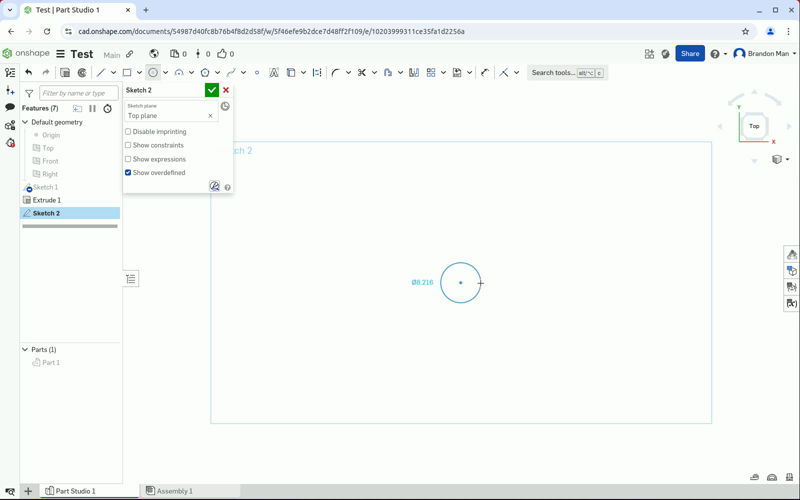
key(esc)
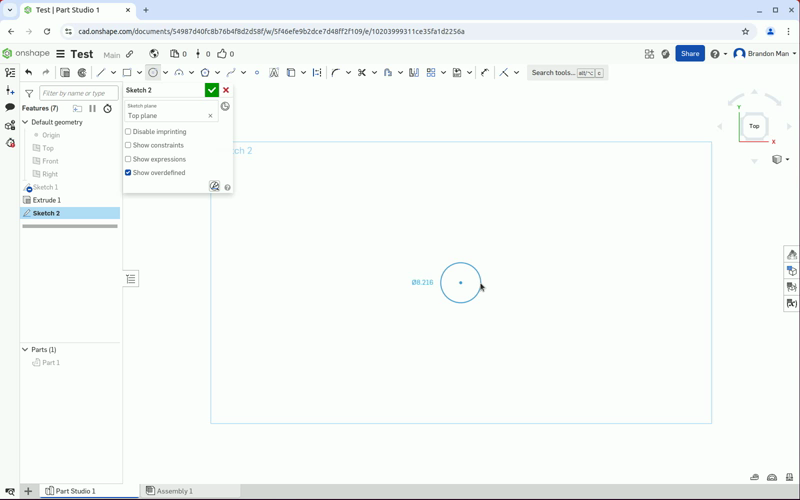
key(c)
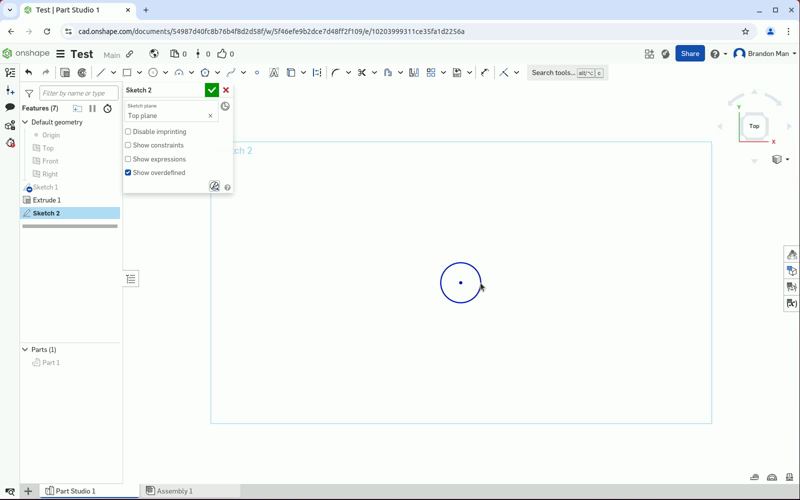
key_down(shift)
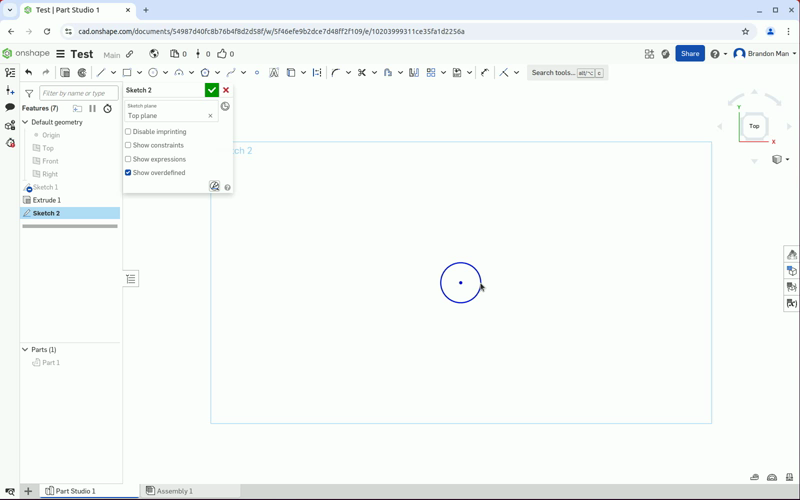
mouse_move(460, 282)
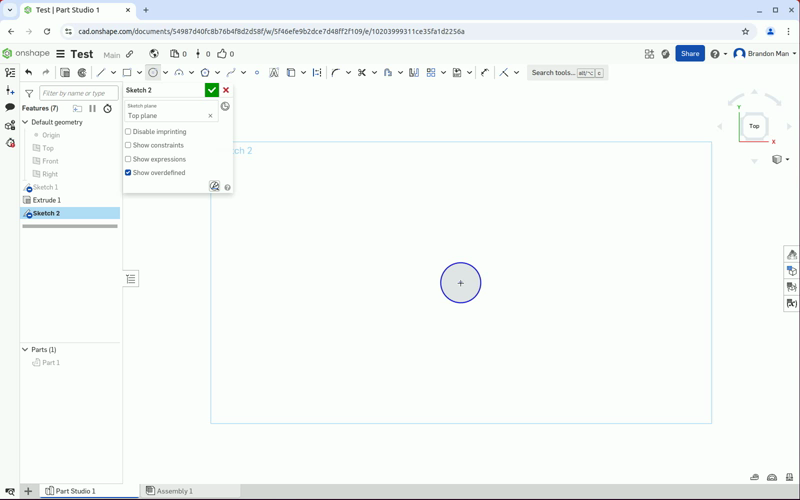
click(460, 282)
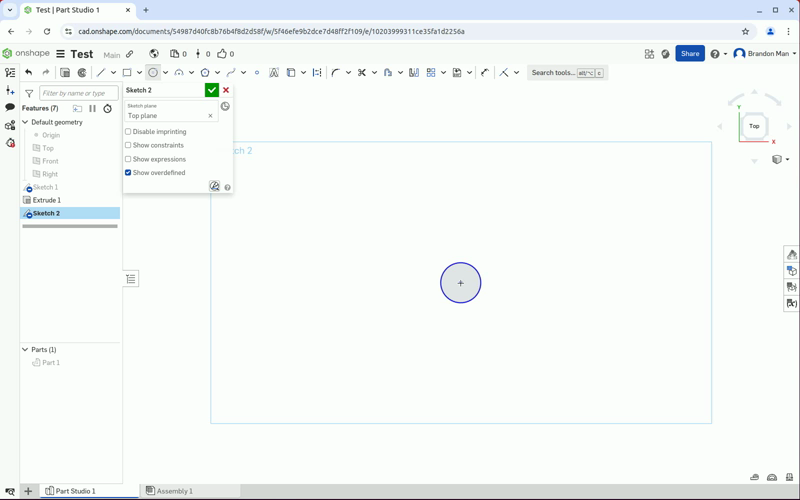
key_up(shift)
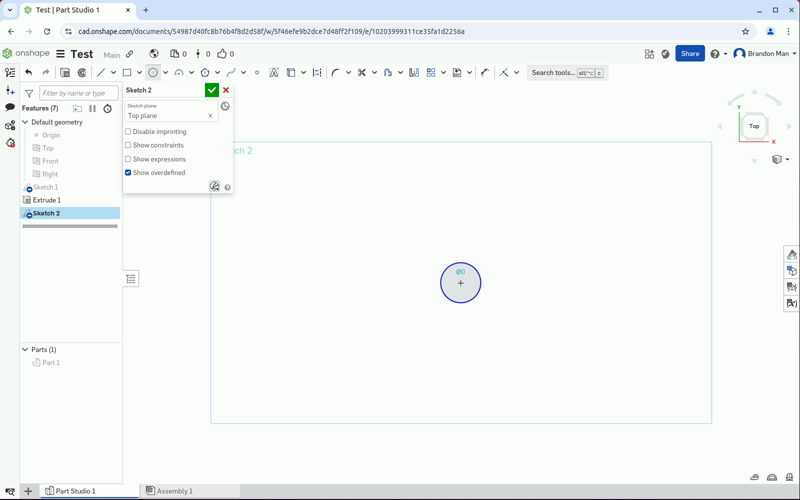
mouse_move(475, 282)
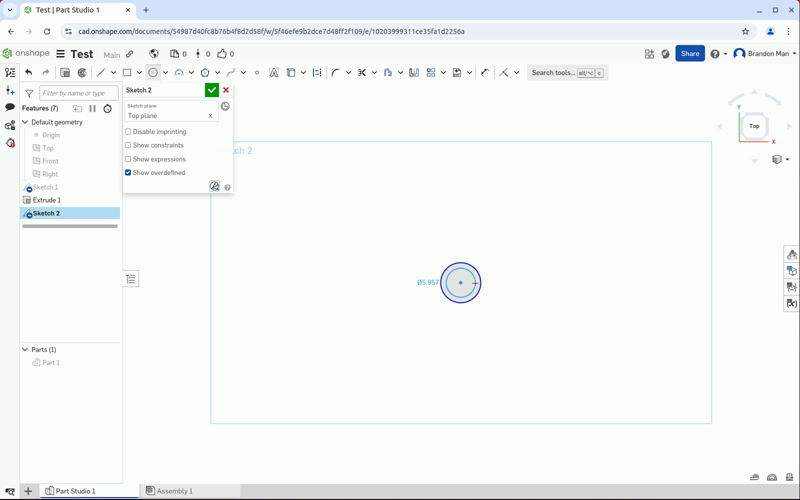
click(475, 282)
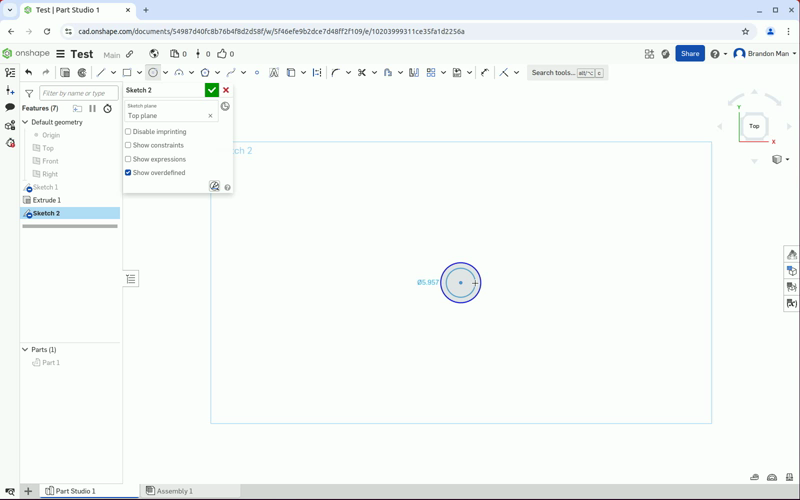
key(esc)
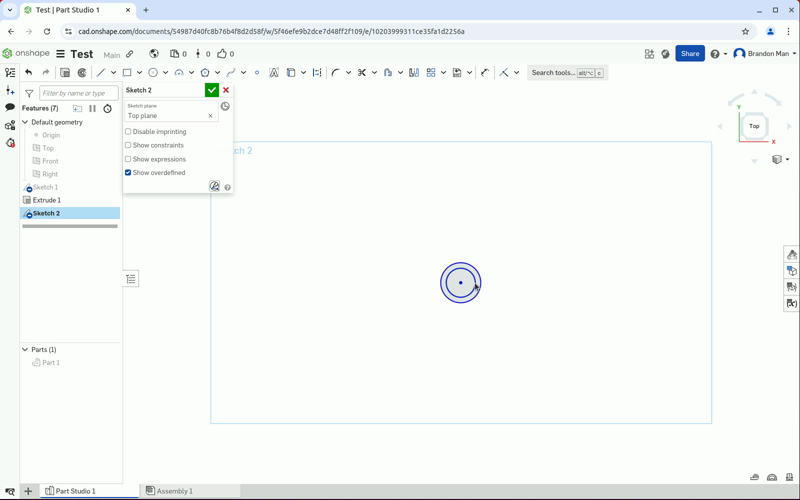
mouse_move(445, 279)
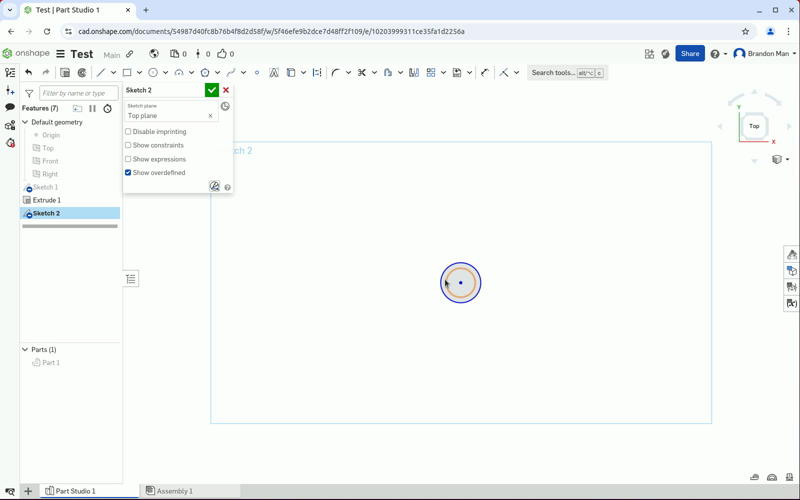
scroll(6)
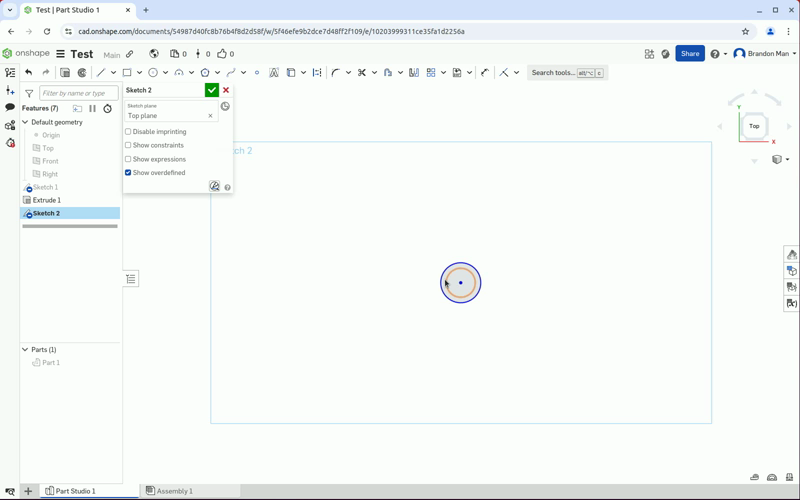
scroll(6)
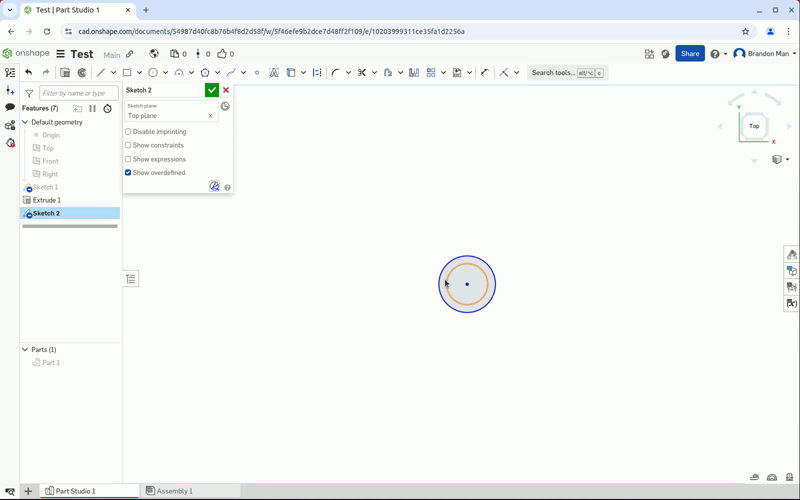
scroll(6)
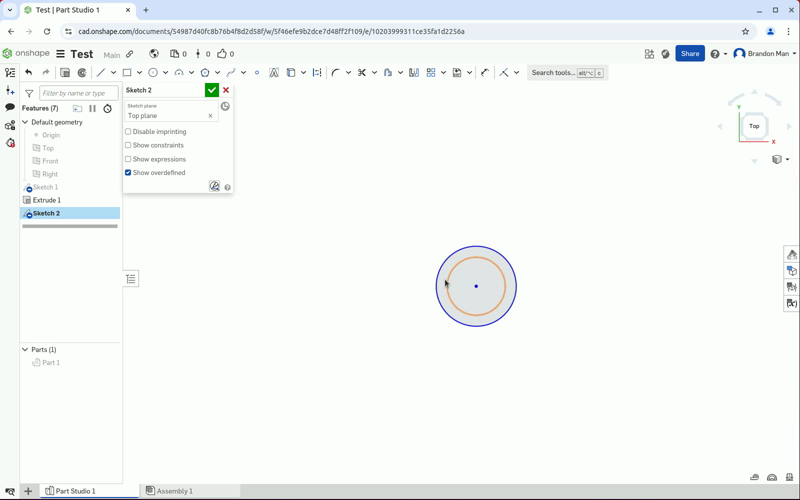
scroll(6)
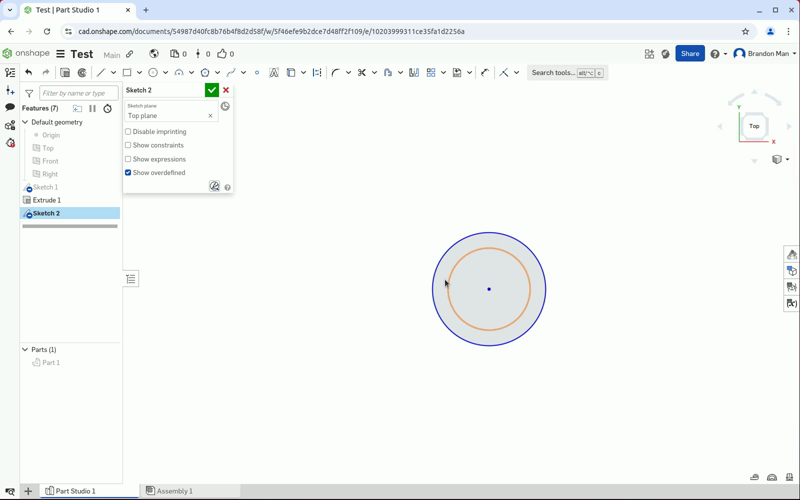
scroll(6)
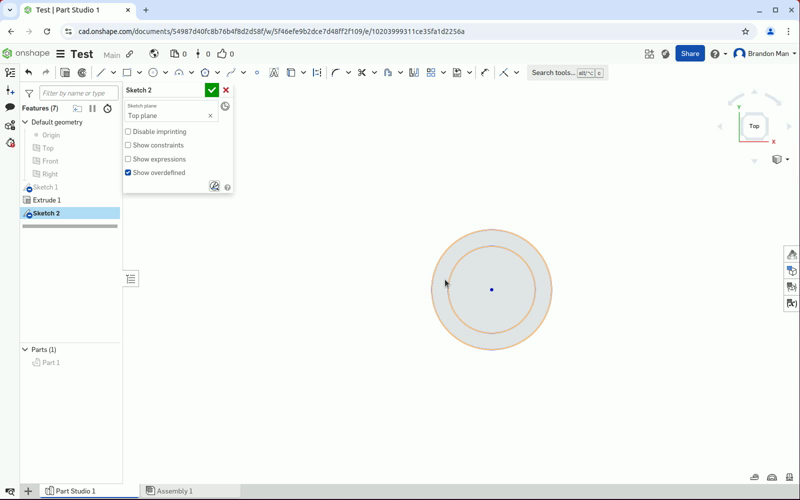
scroll(6)
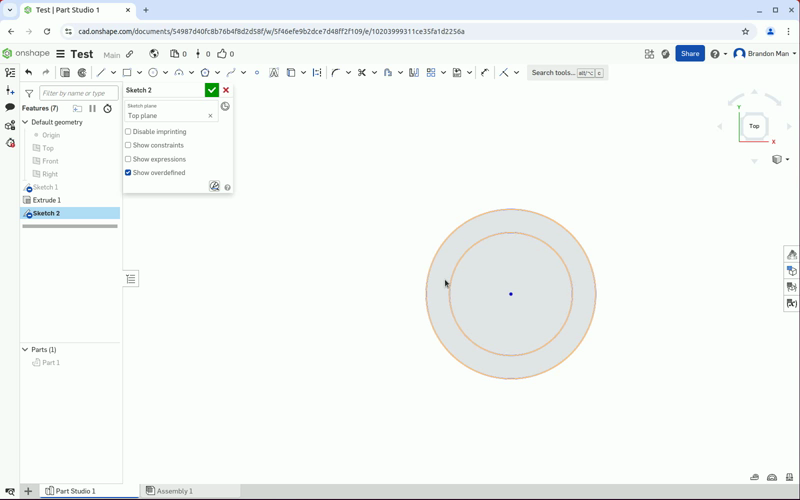
scroll(6)
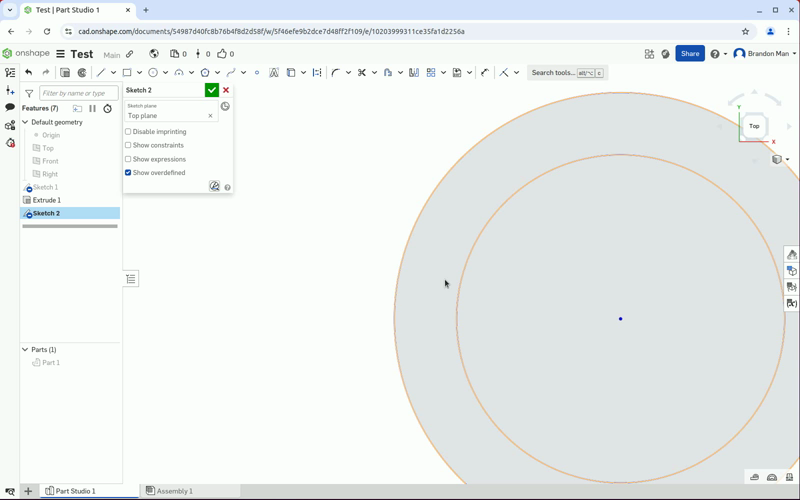
click(445, 279)
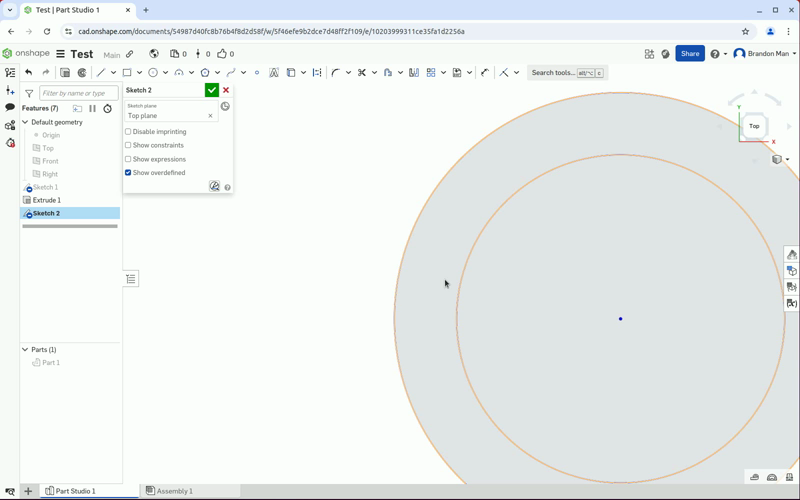
scroll(-6)
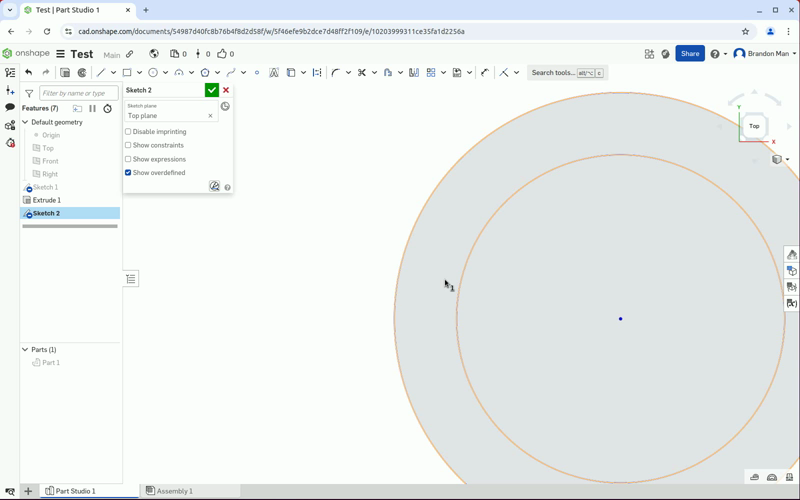
scroll(-6)
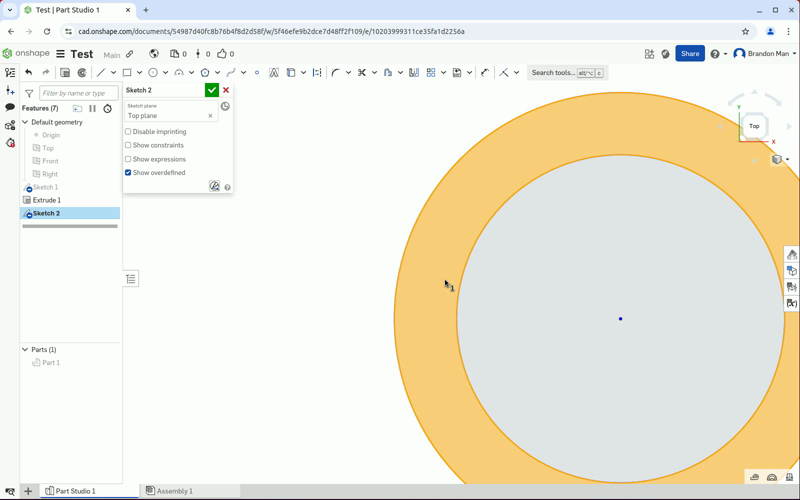
scroll(-6)
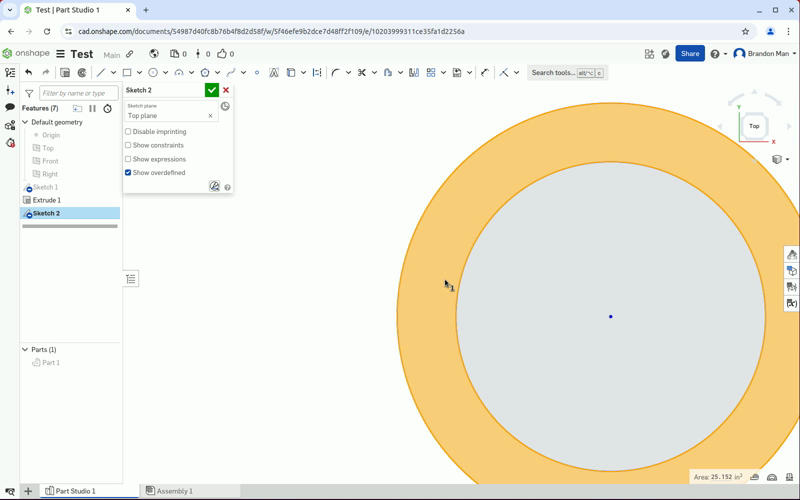
scroll(-6)
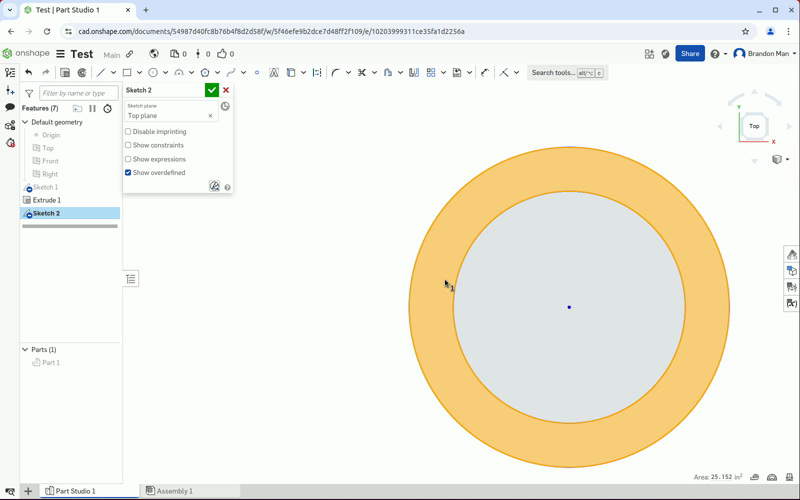
scroll(-6)
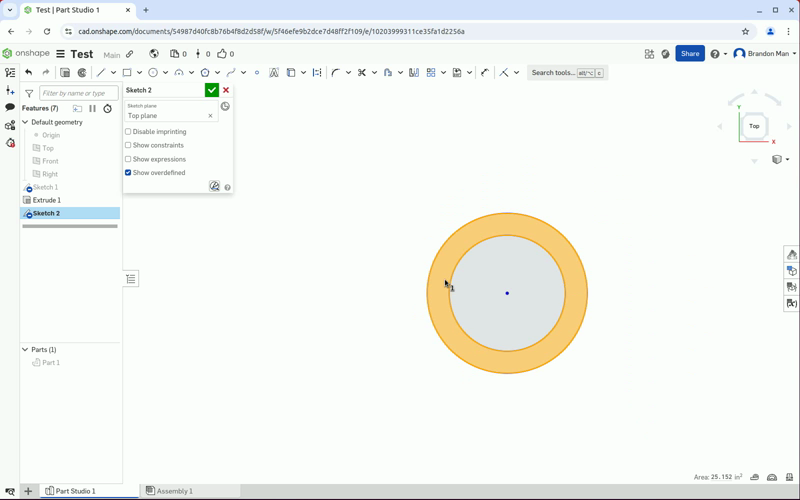
scroll(-6)
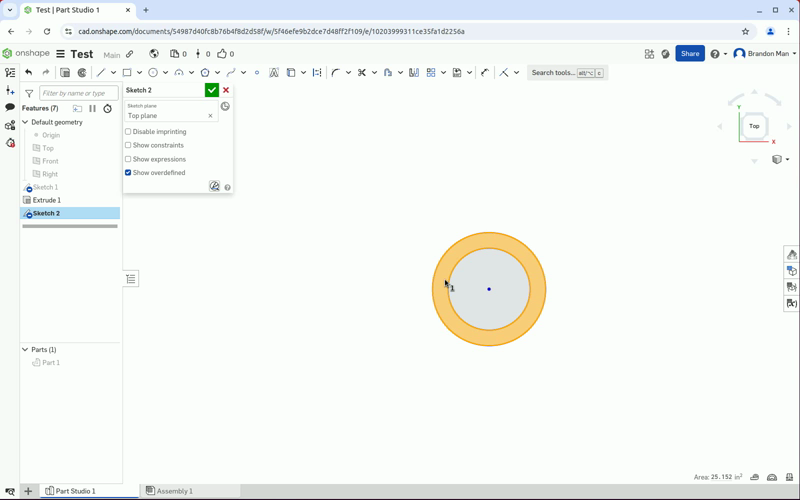
scroll(-6)
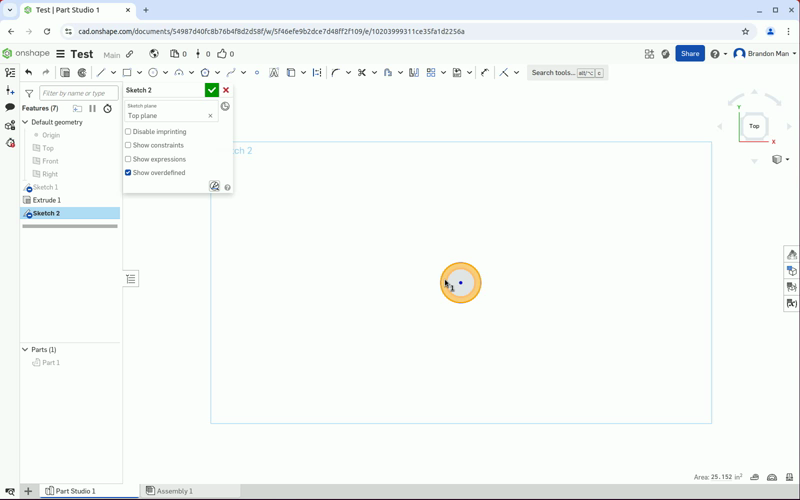
mouse_move(73, 352)
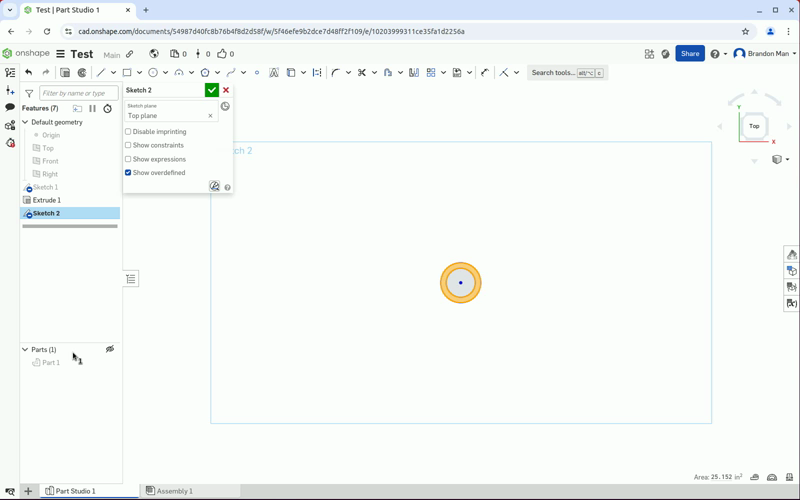
key(shift+y)
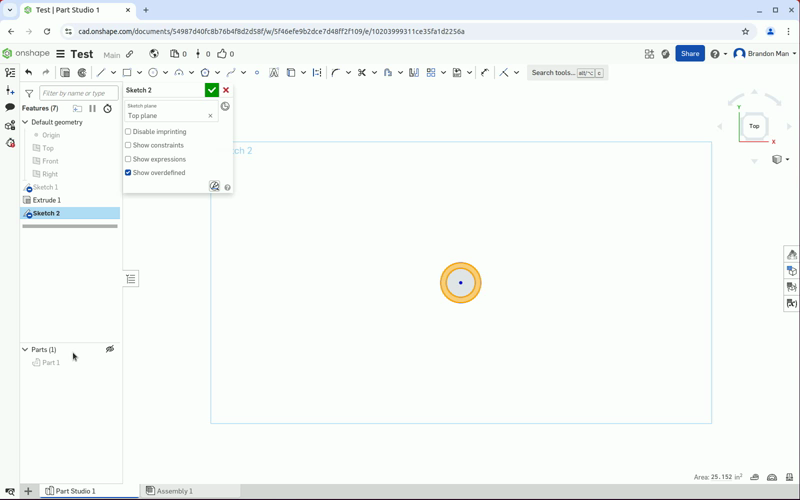
key(shift+e)
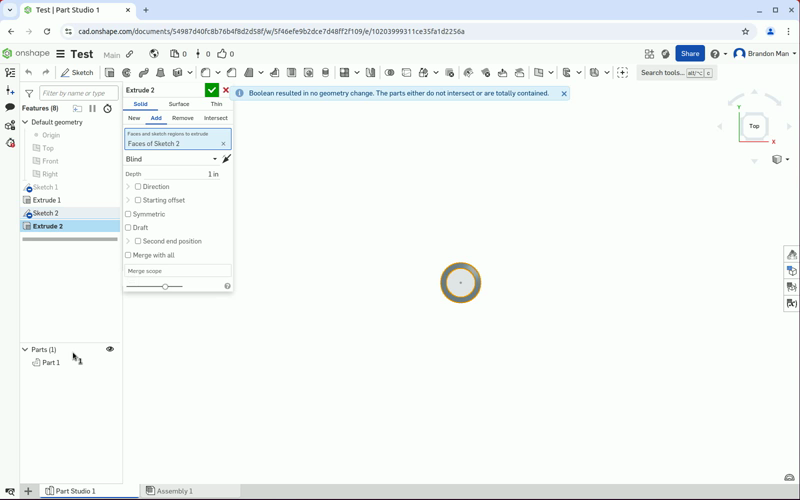
mouse_move(143, 106)
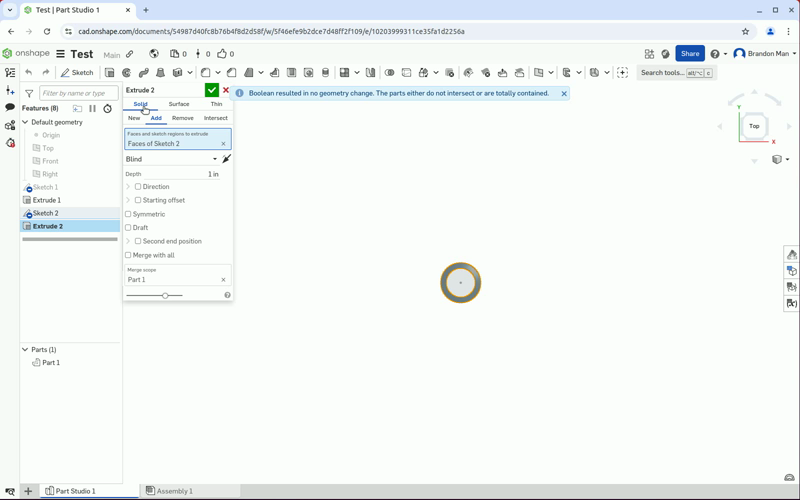
click(143, 106)
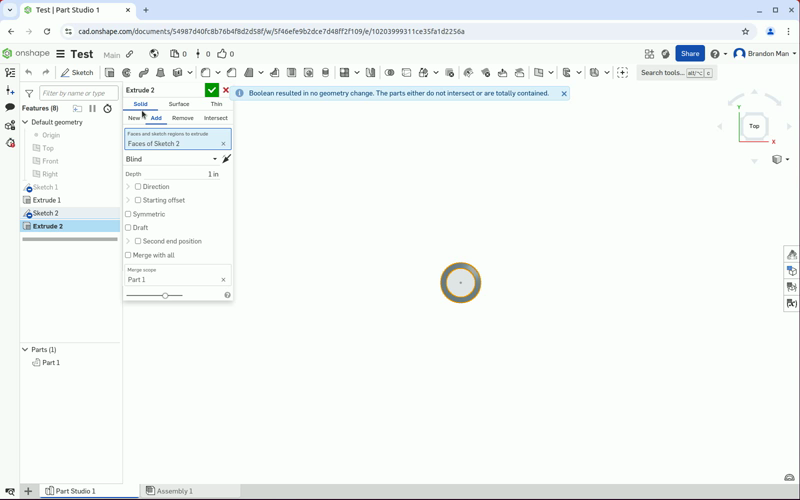
mouse_move(137, 120)
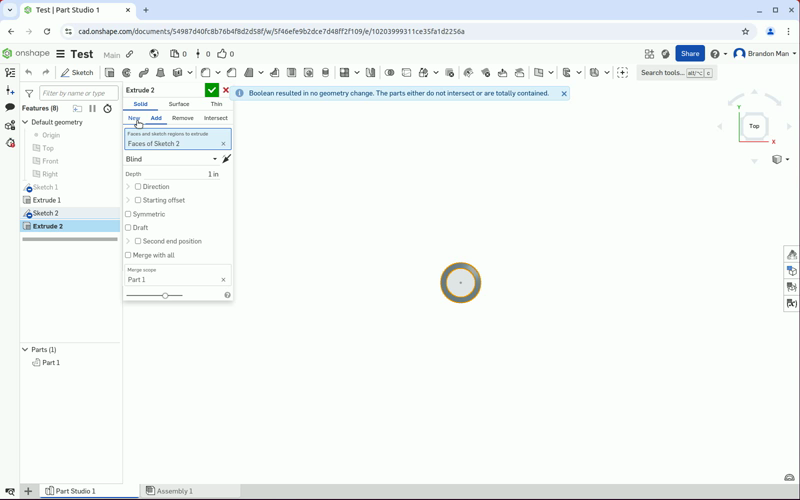
click(137, 120)
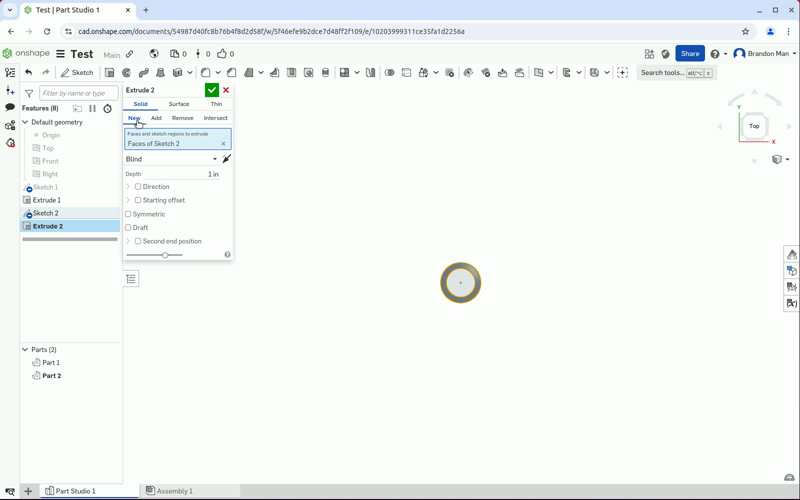
key(tab, 4)
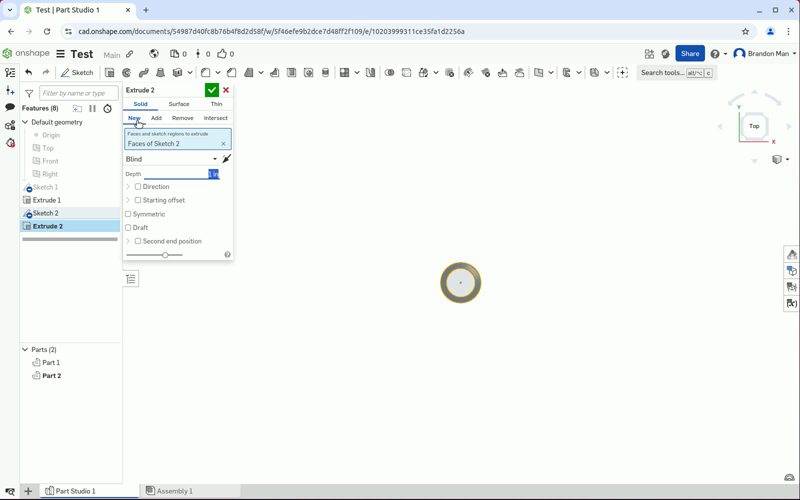
text(20.942)
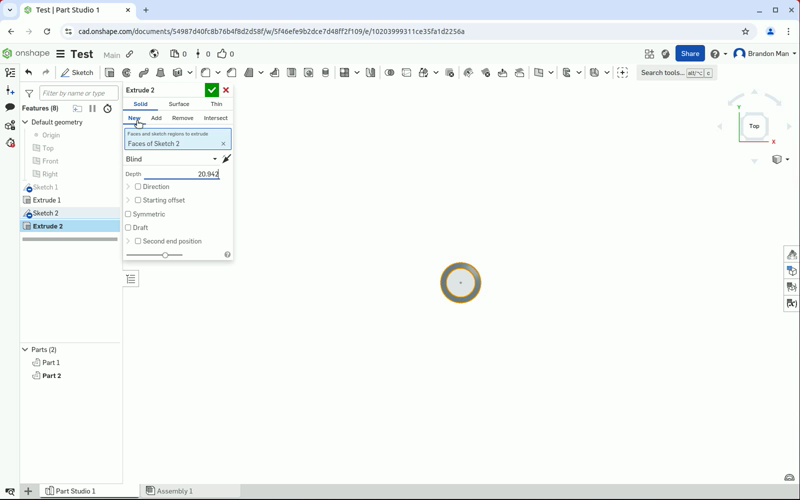
key(enter)
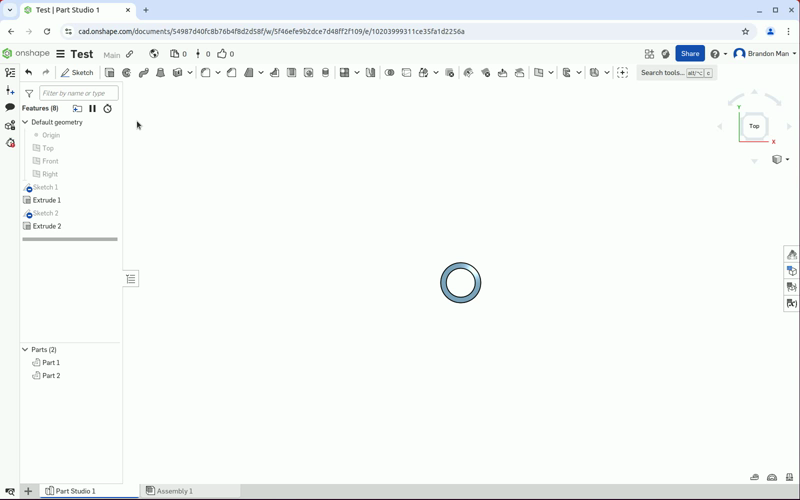
key(shift+h)
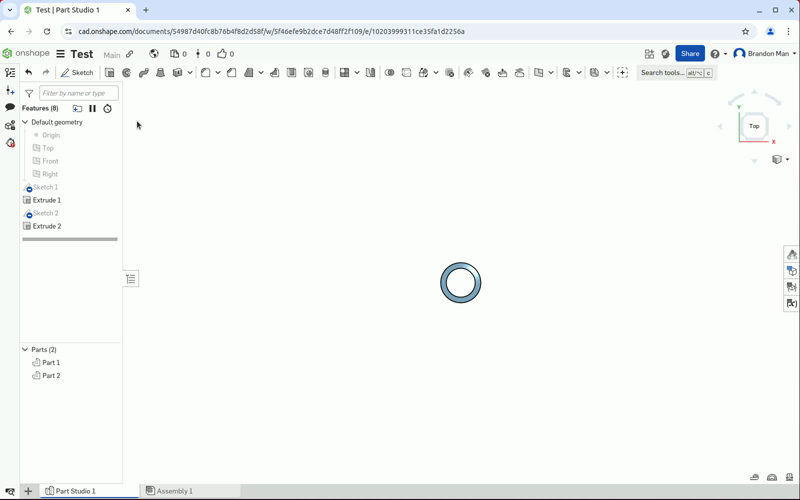
key(shift+h)
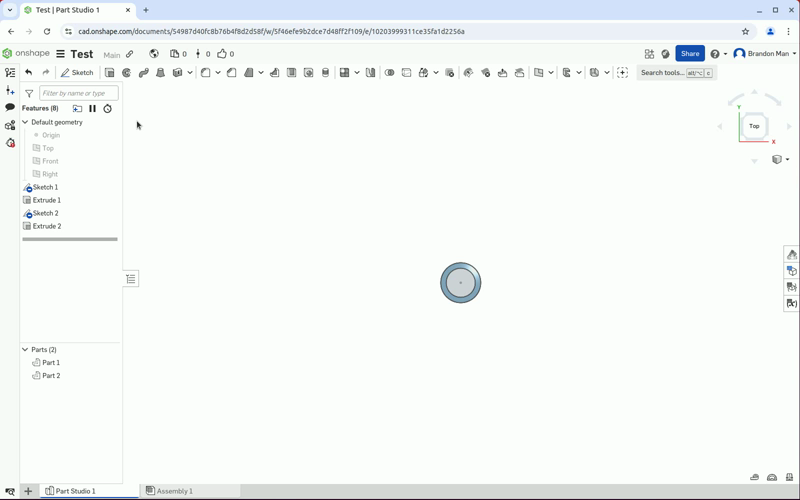
key(shift+7)
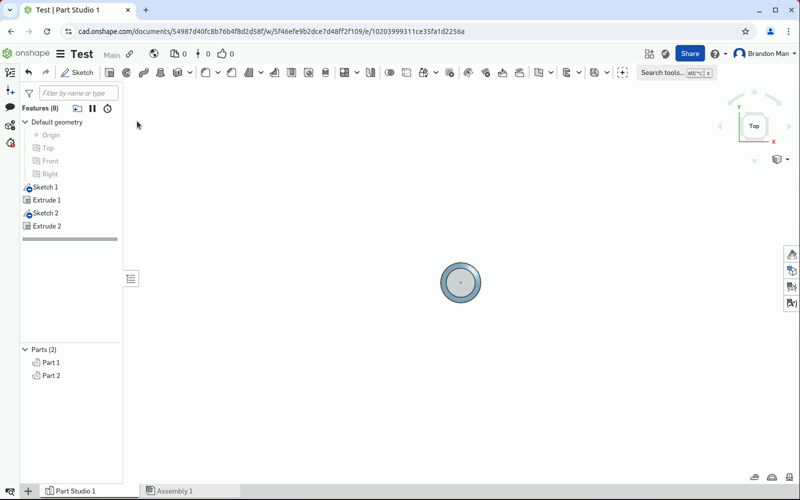
key(up, 3)
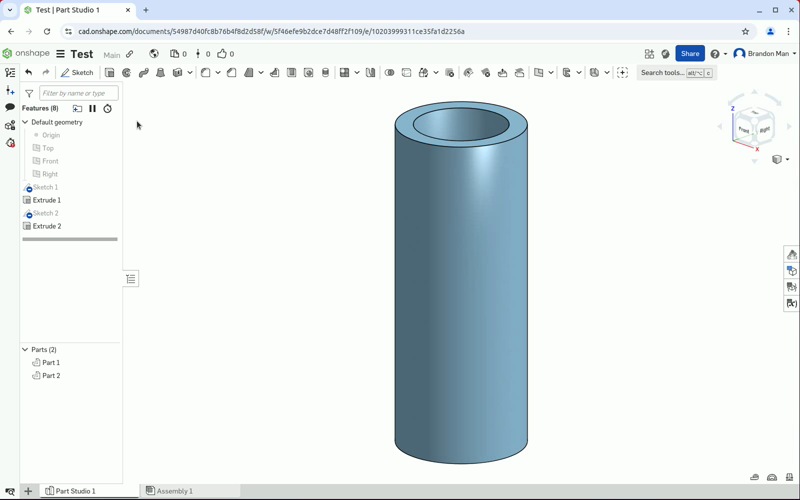
key(left, 3)
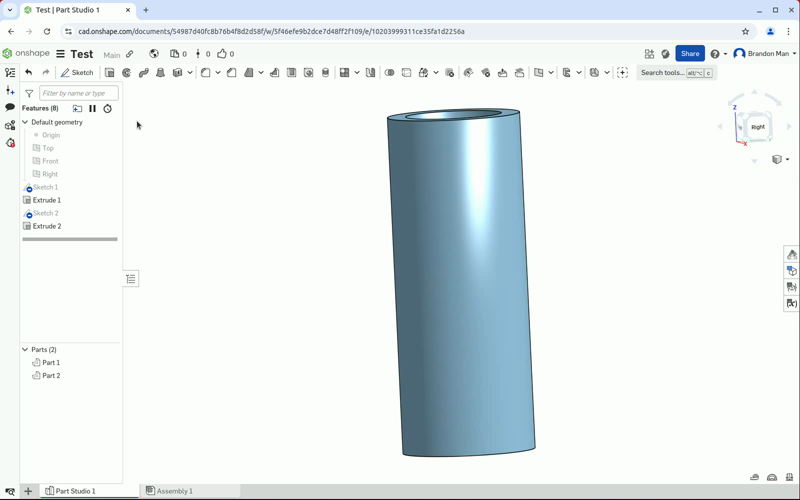
key(right, 3)
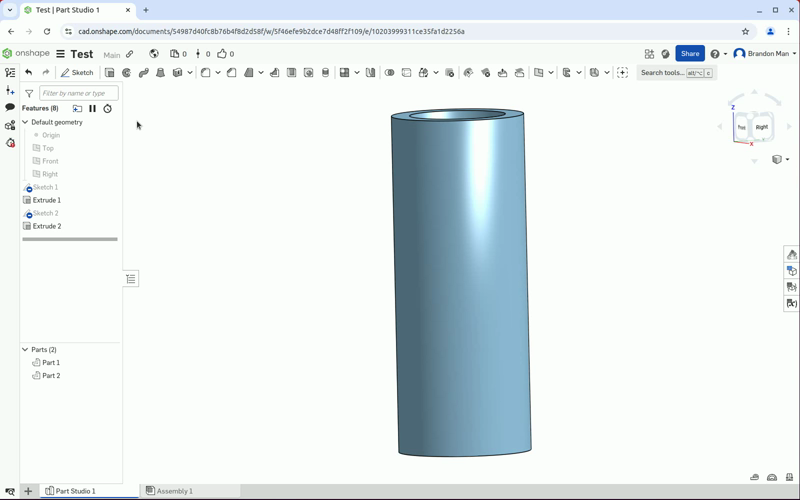
key(down, 3)
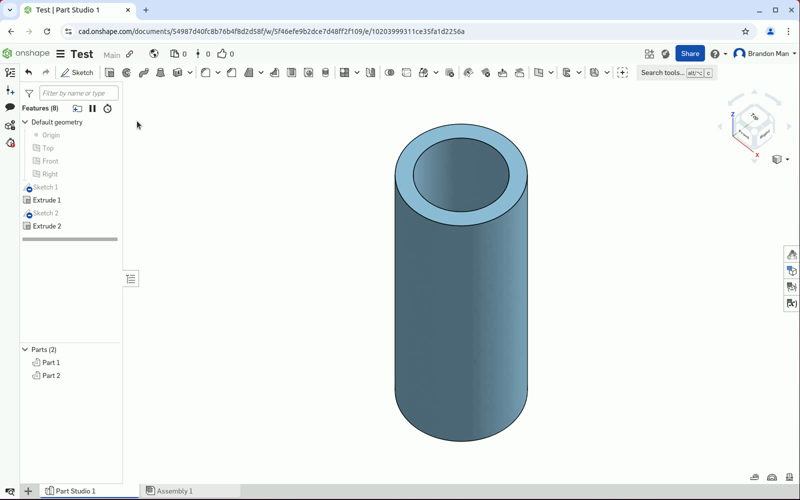
mouse_move(73, 189)
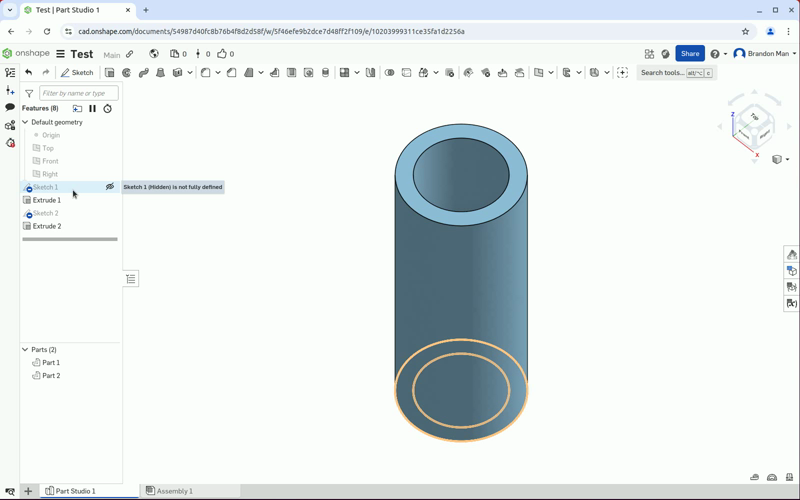
click(73, 189)